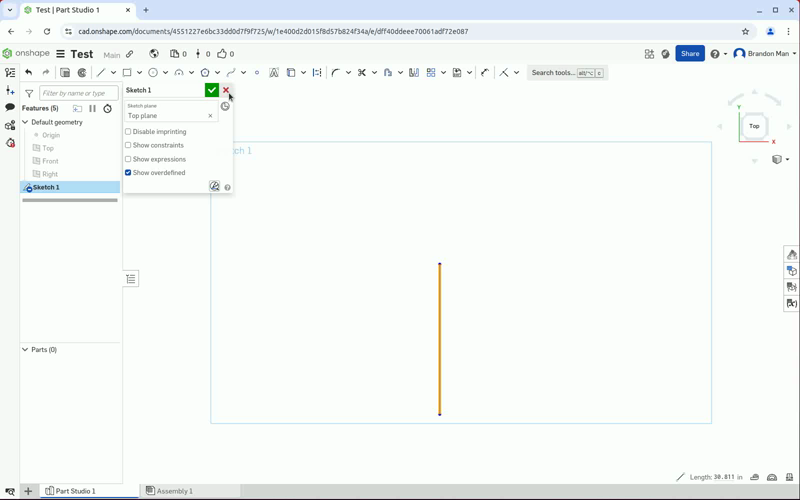
key(shift+h)
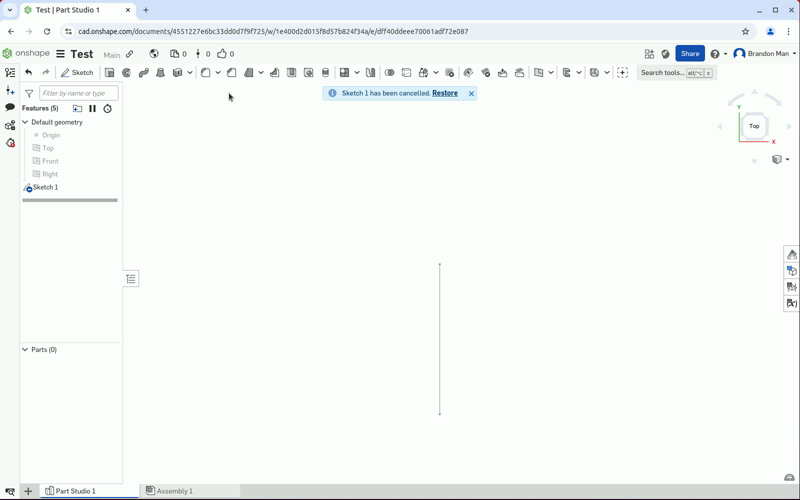
mouse_move(73, 352)
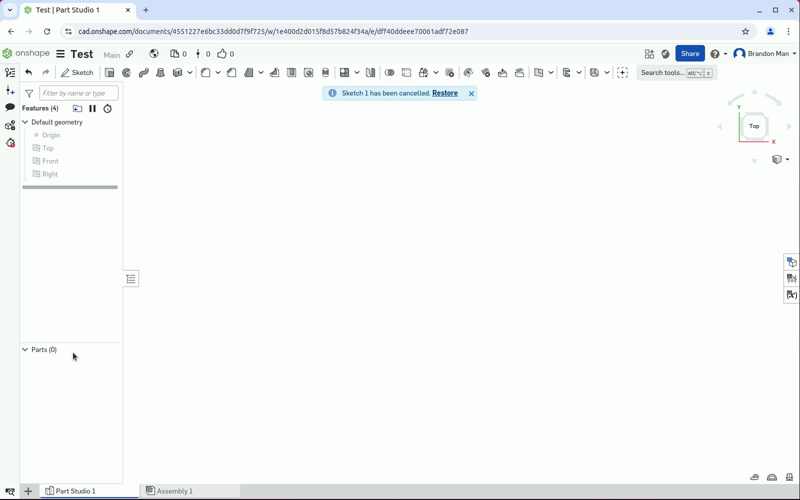
key(y)
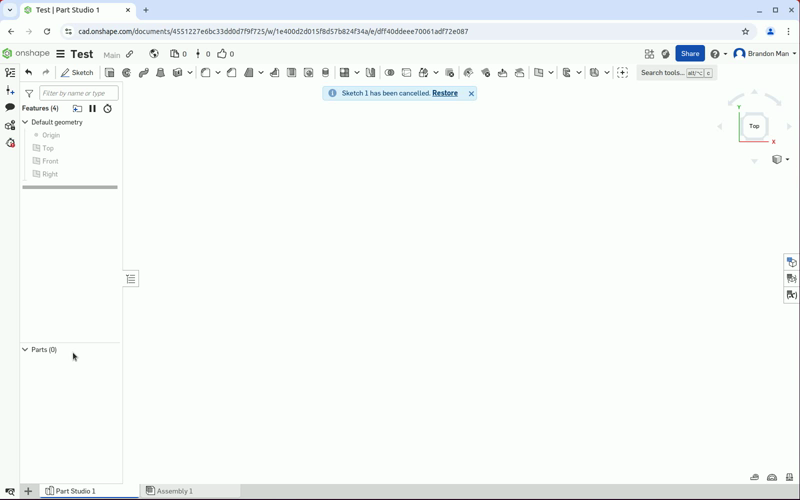
key(shift+p)
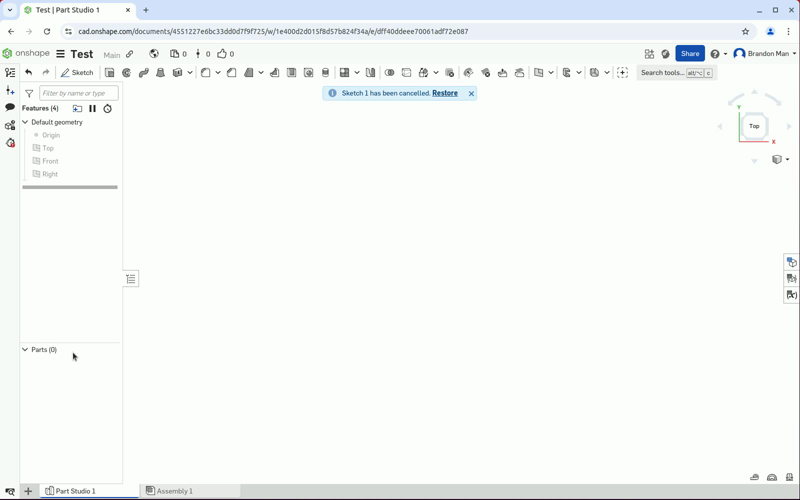
key(space)
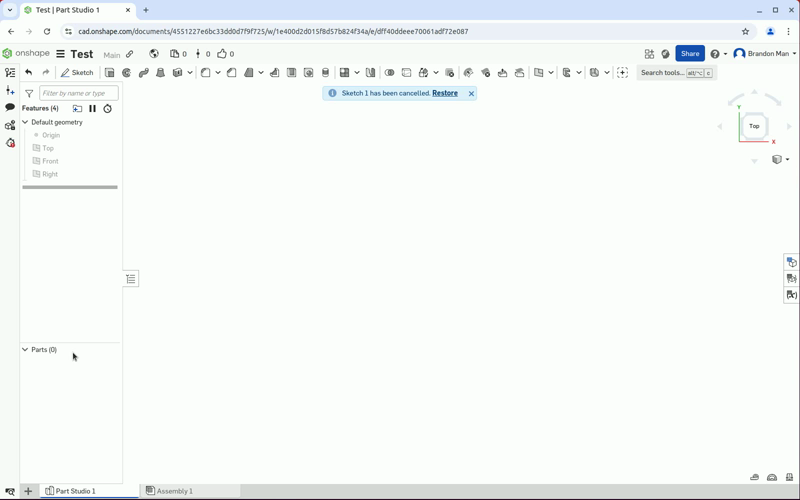
key_down(shift)
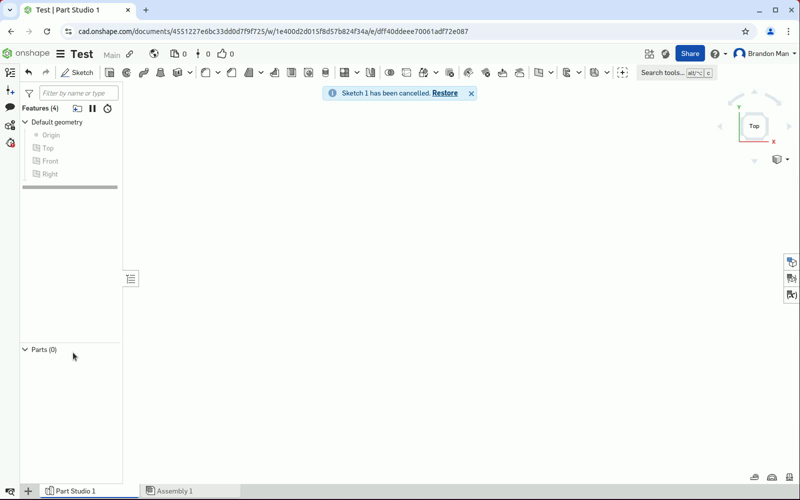
key(up)
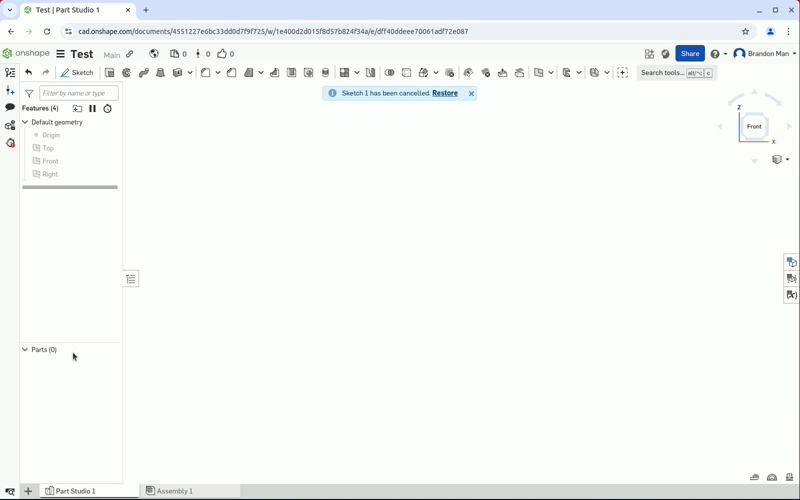
key_up(shift)
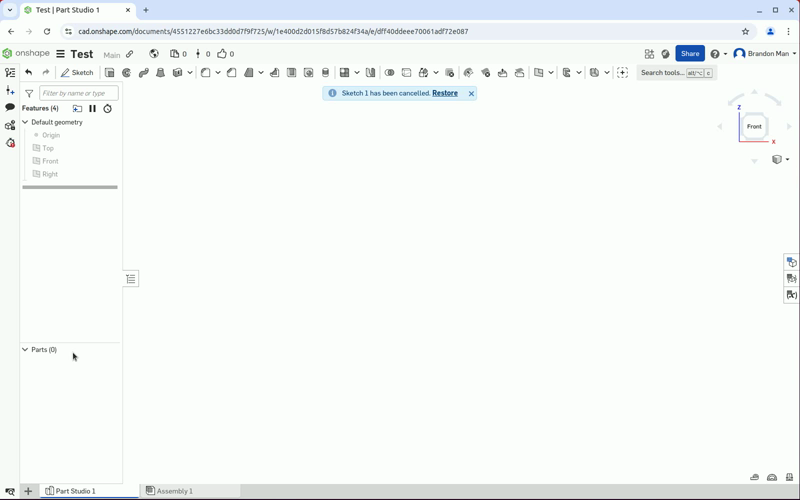
mouse_move(73, 352)
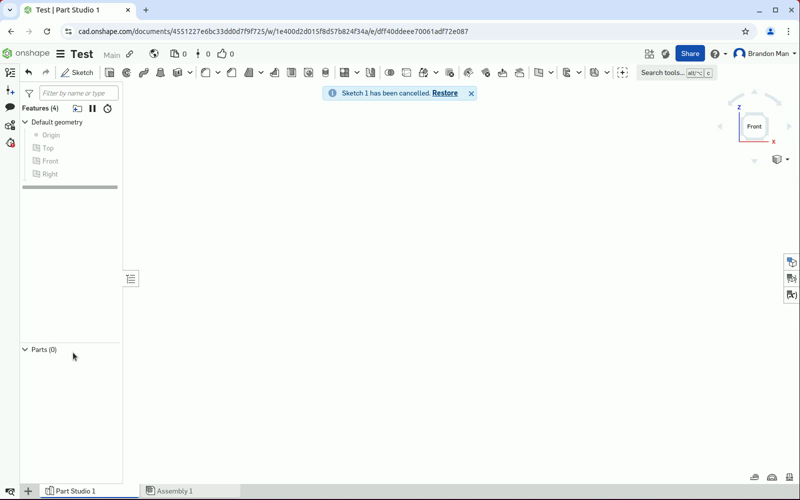
key(shift+y)
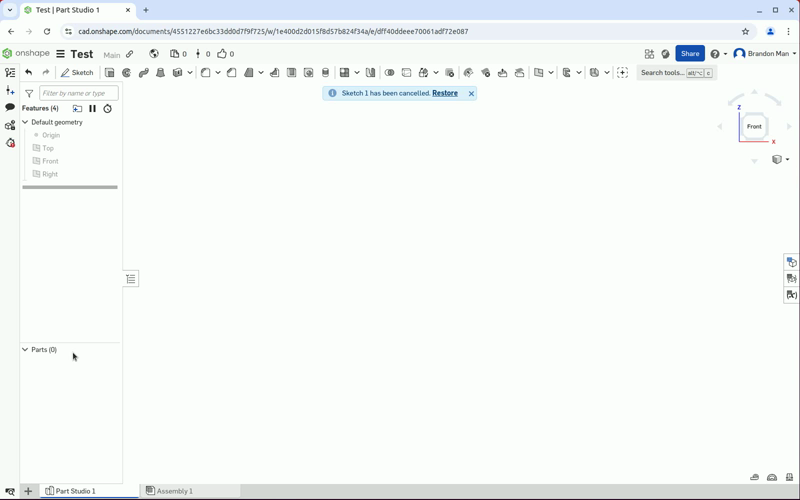
key(shift+s)
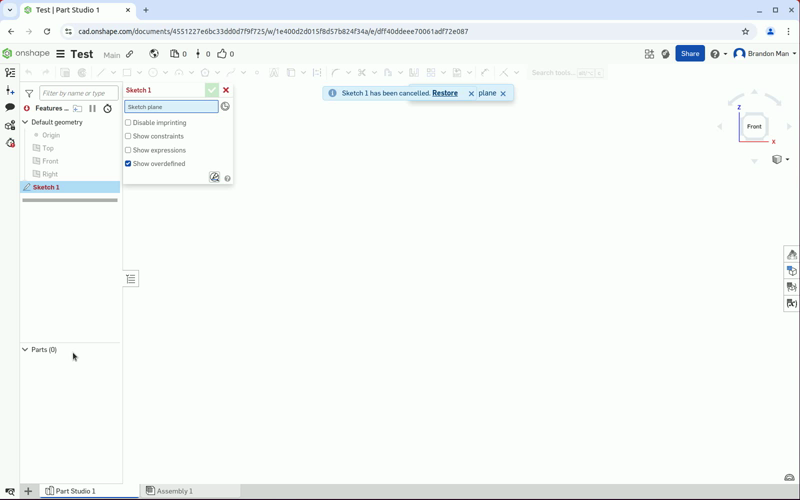
mouse_move(73, 163)
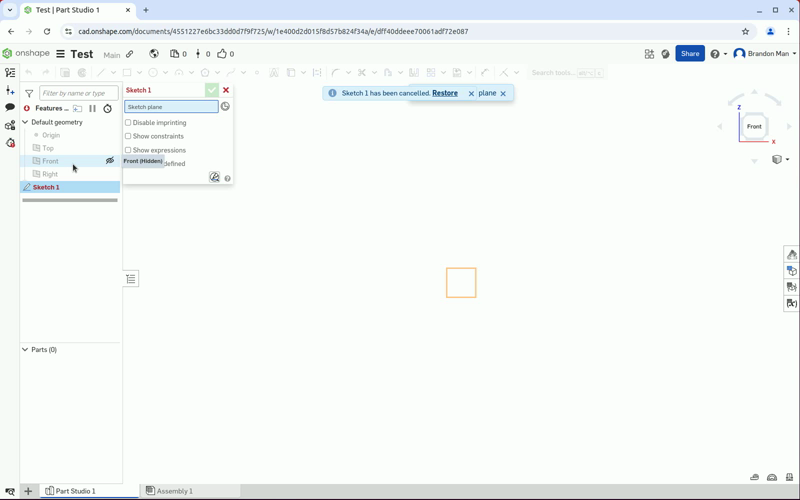
click(73, 163)
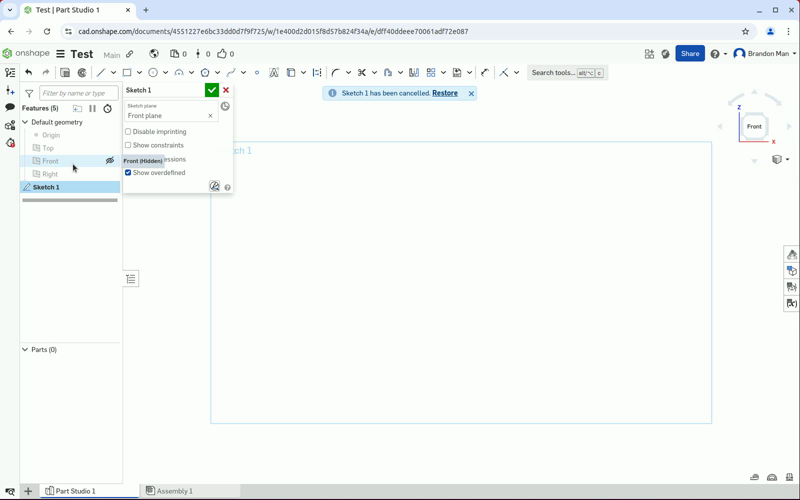
mouse_move(73, 352)
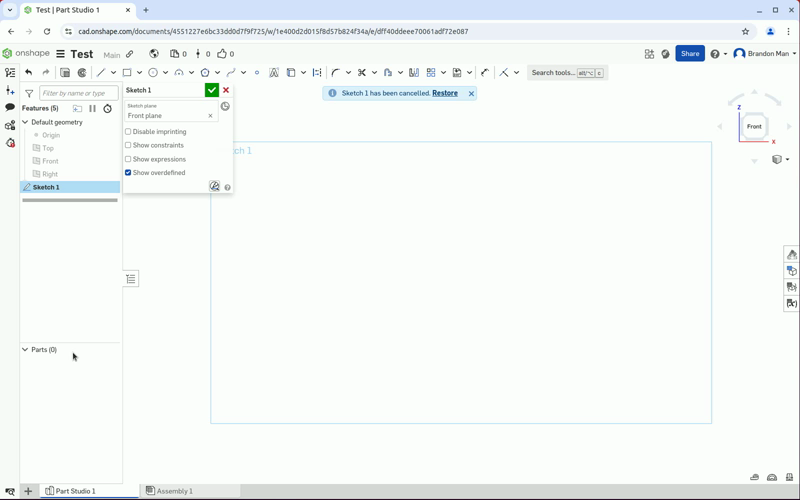
key(y)
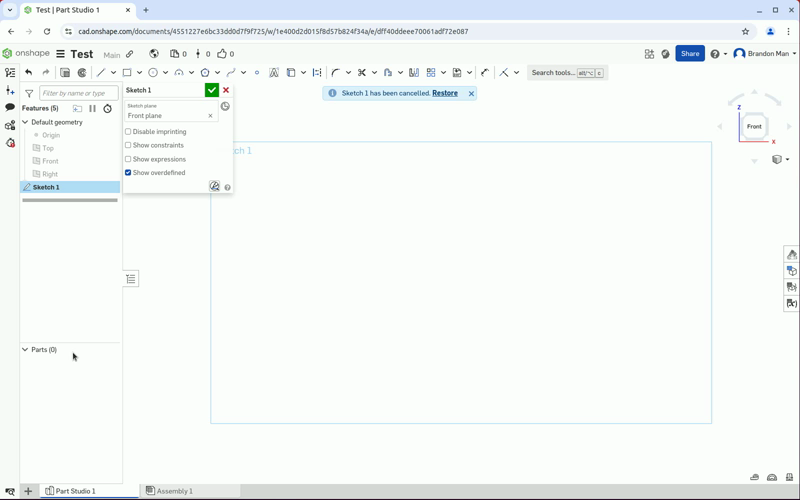
key(l)
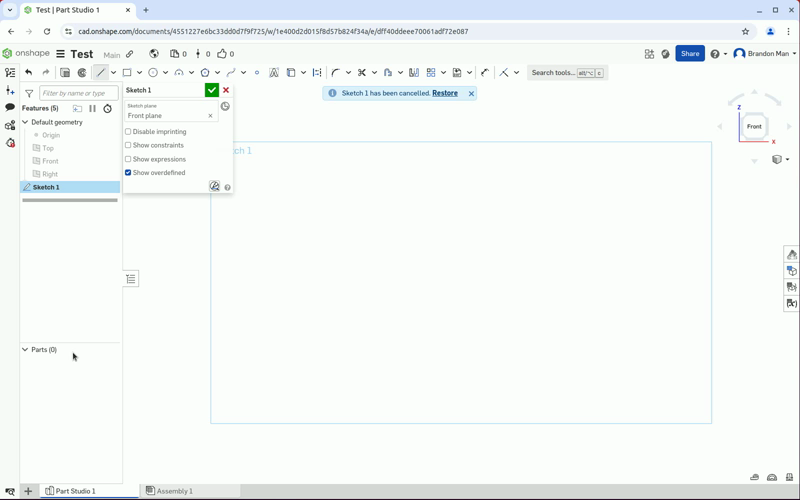
key_down(shift)
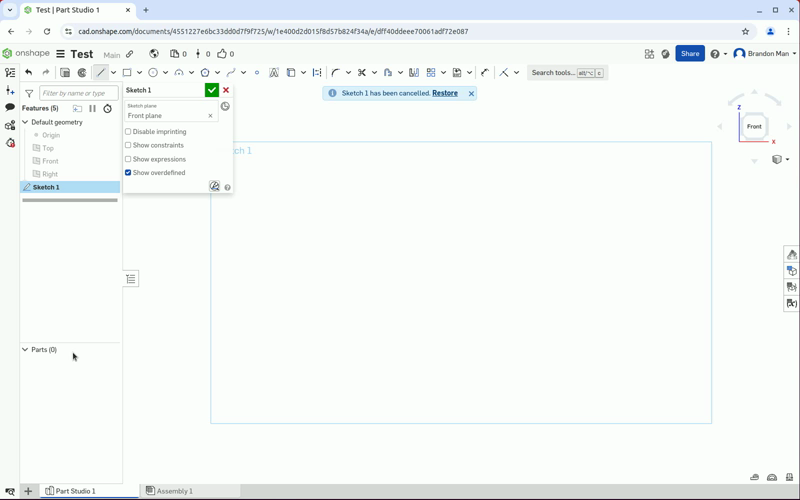
mouse_move(393, 345)
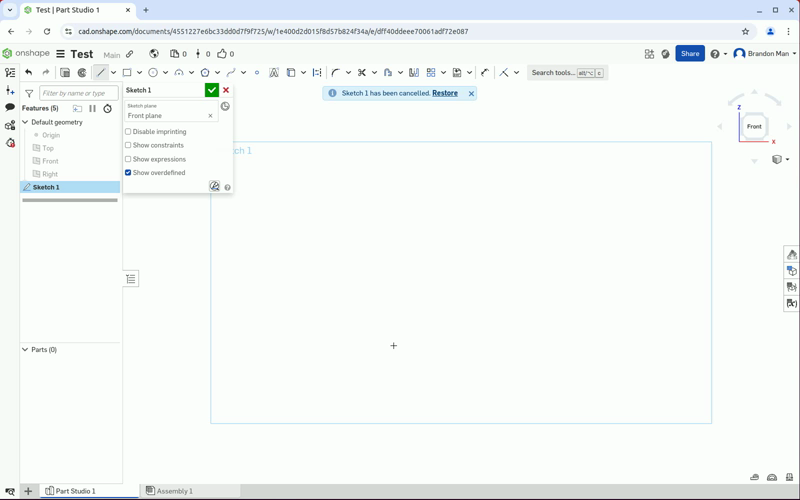
click(393, 345)
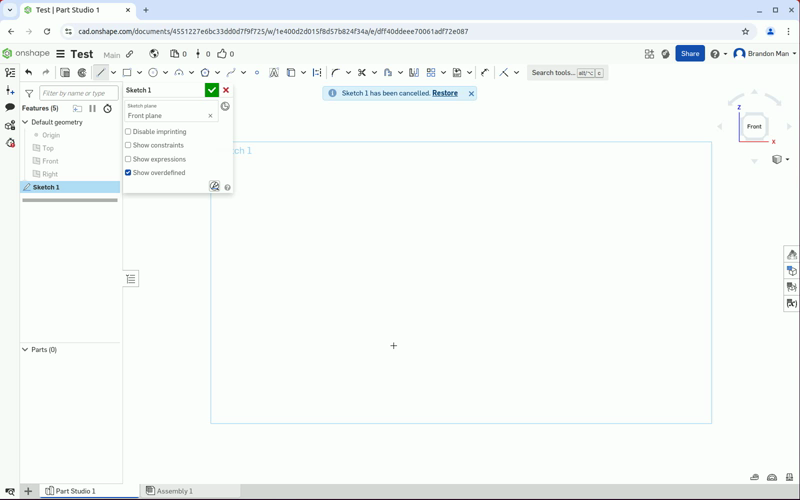
key_up(shift)
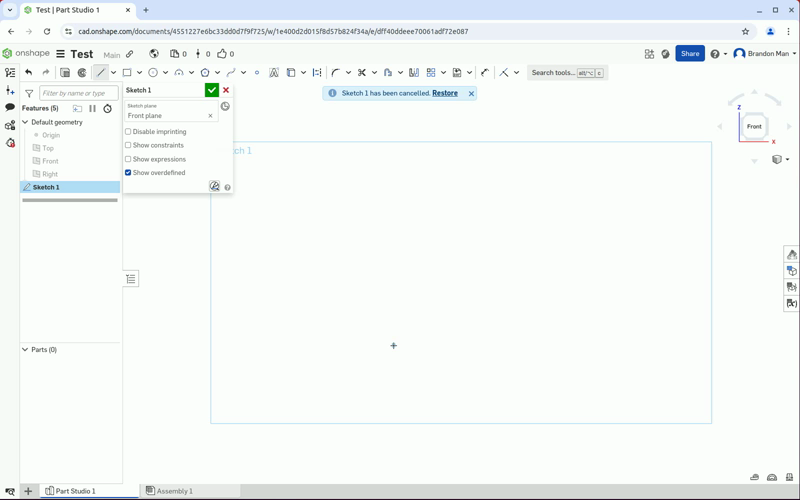
key_down(shift)
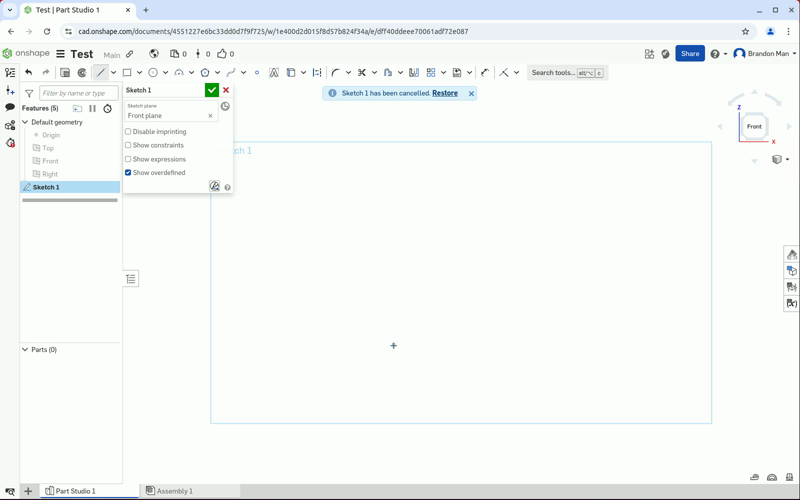
mouse_move(423, 345)
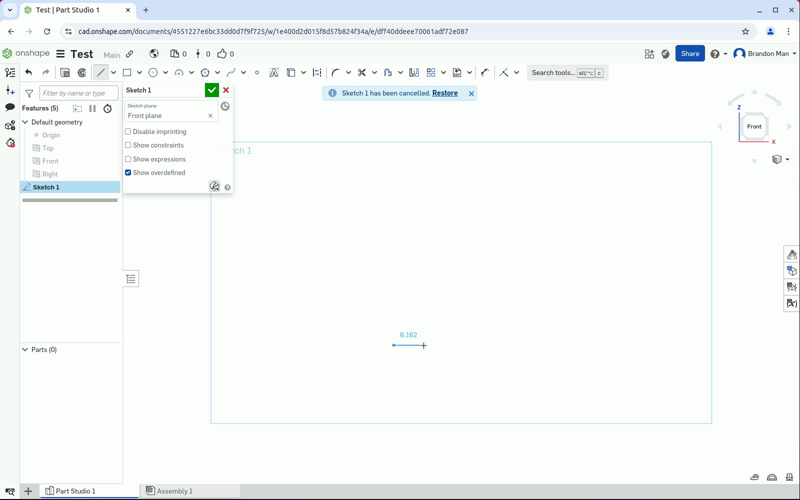
mouse_move(430, 345)
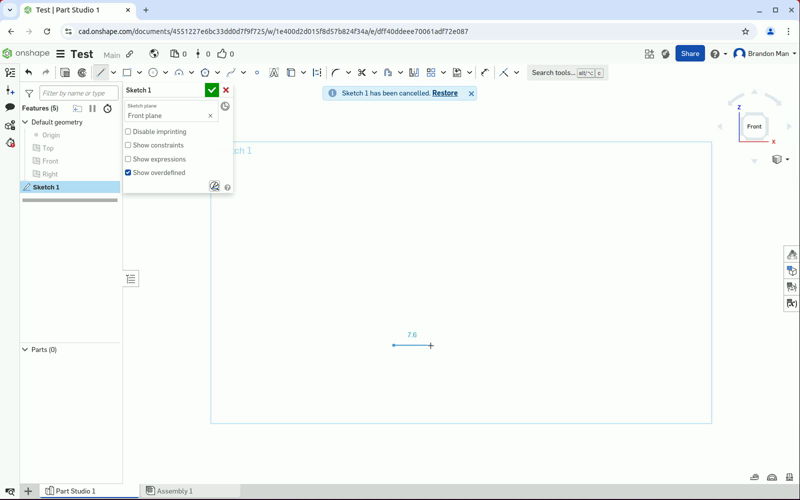
click(430, 345)
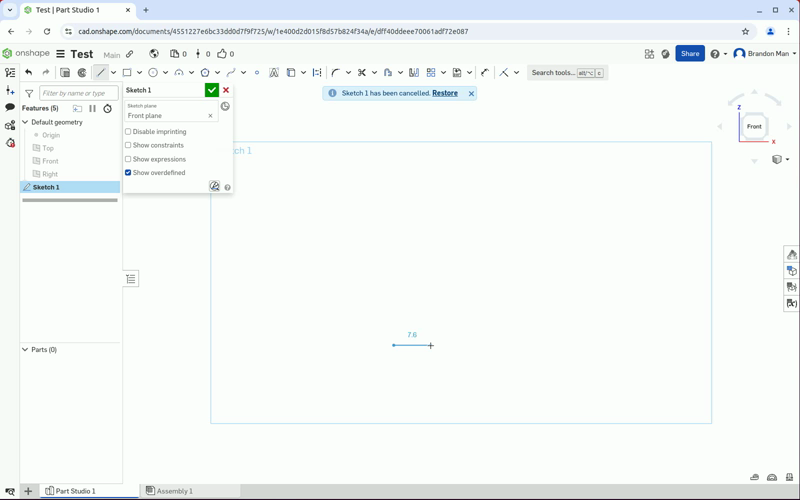
key_up(shift)
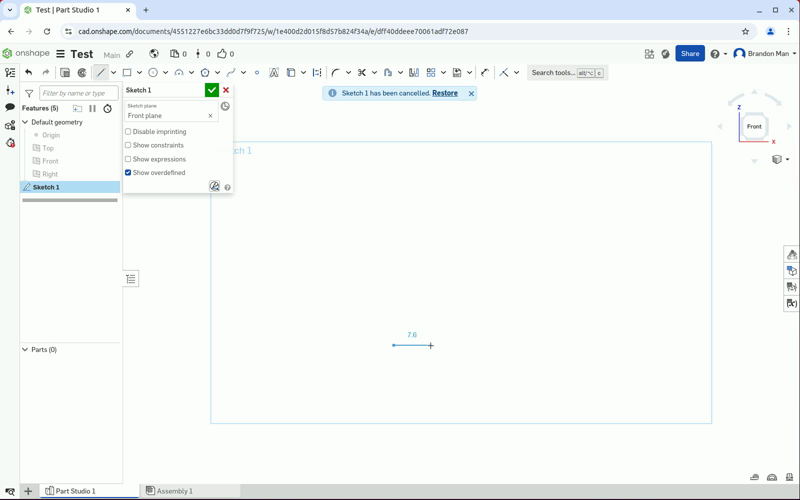
key_down(shift)
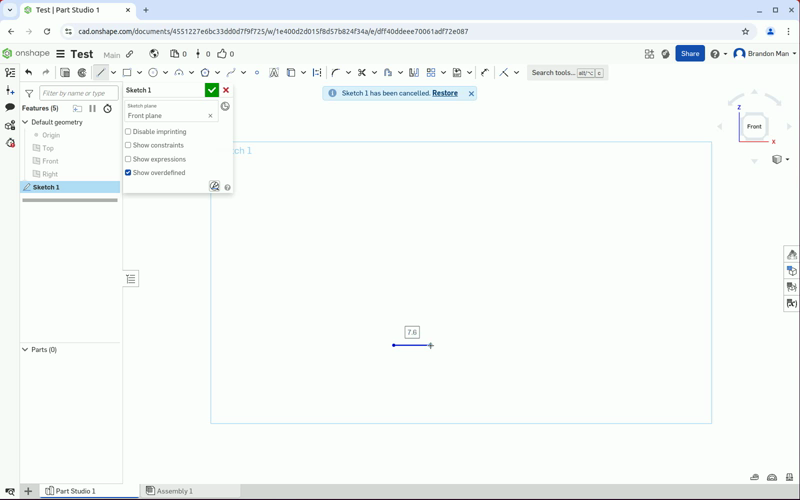
mouse_move(460, 345)
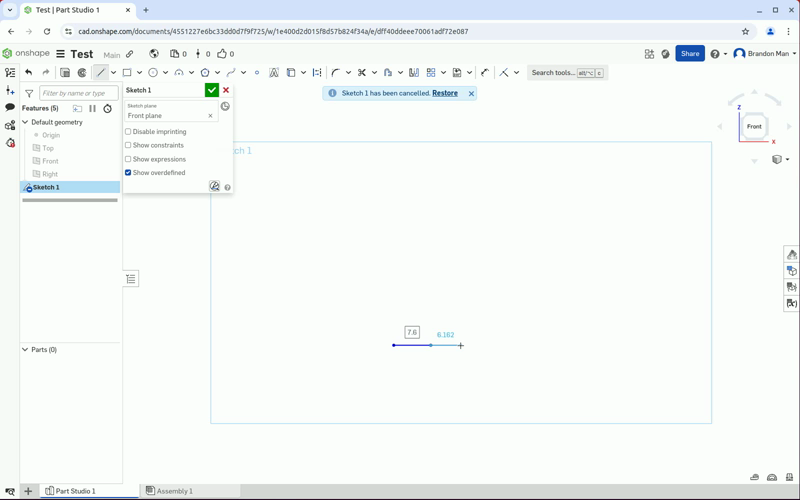
mouse_move(430, 322)
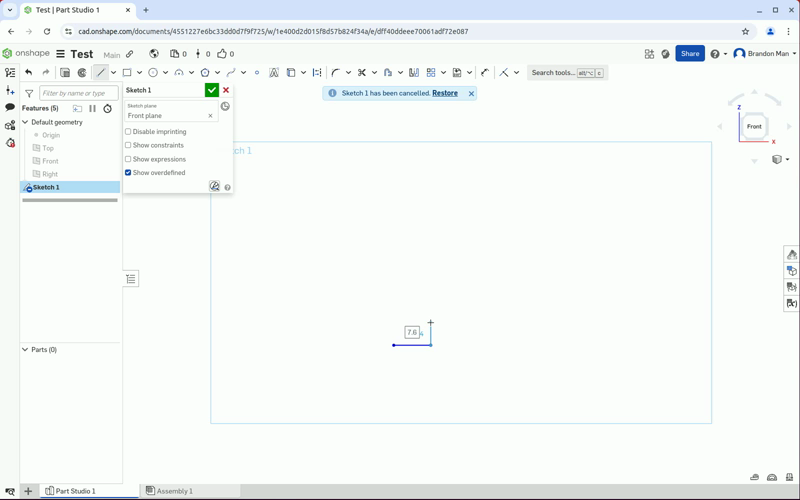
click(430, 322)
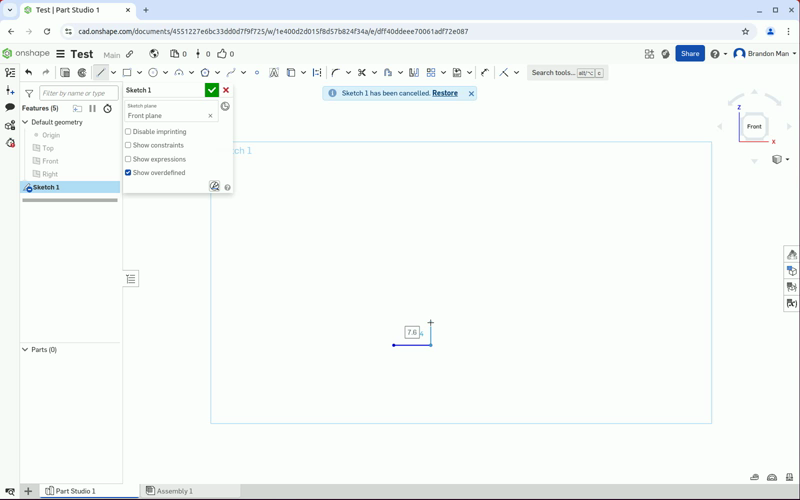
key_up(shift)
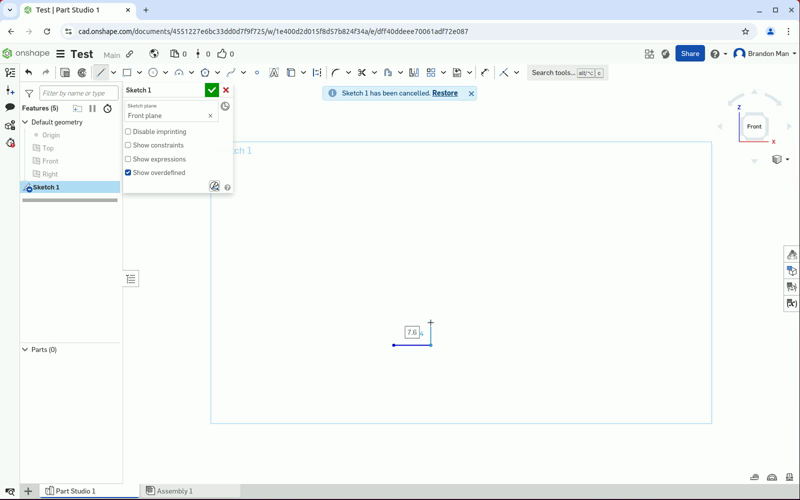
key_down(shift)
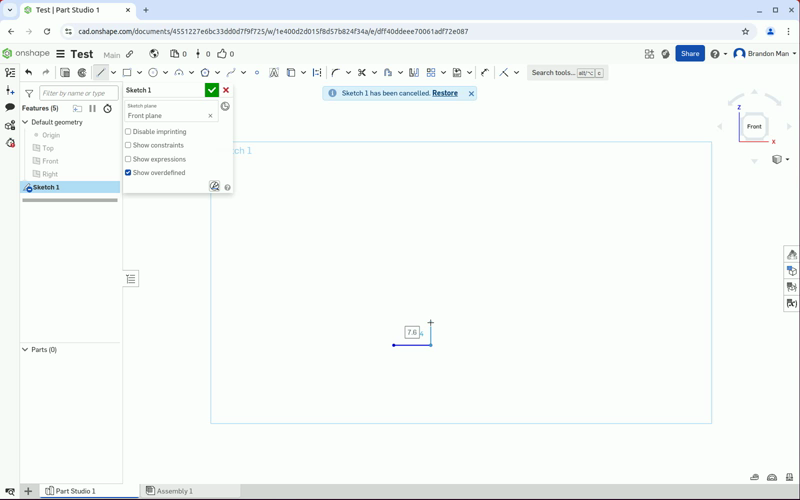
mouse_move(491, 322)
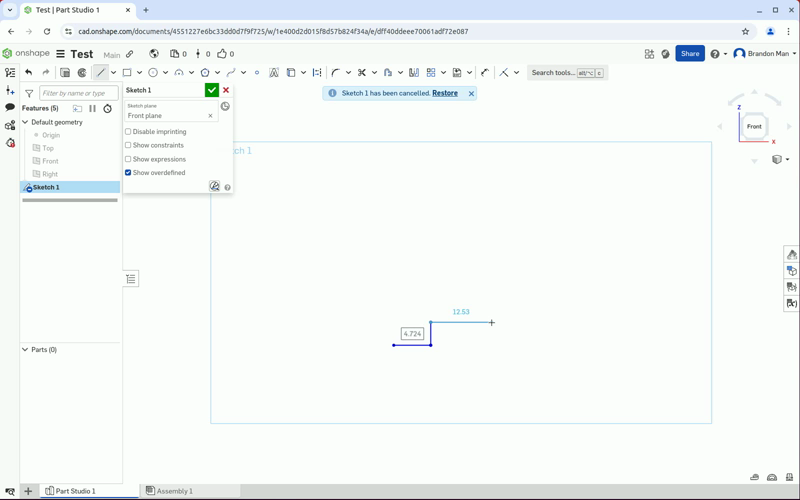
click(491, 322)
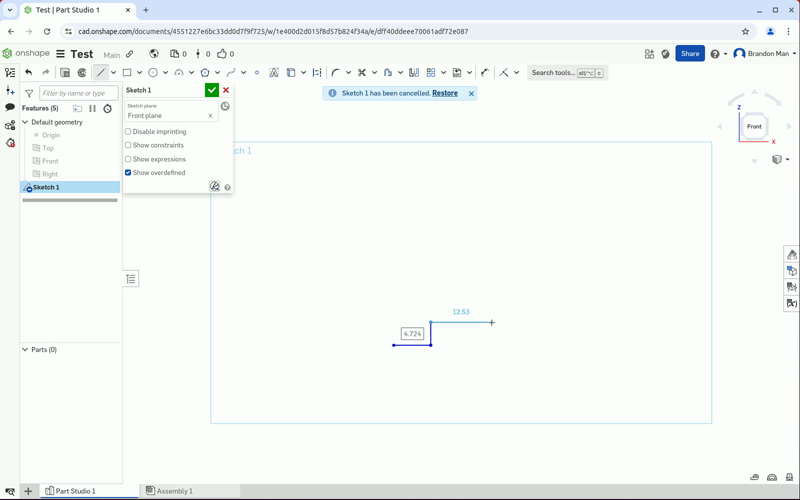
key_up(shift)
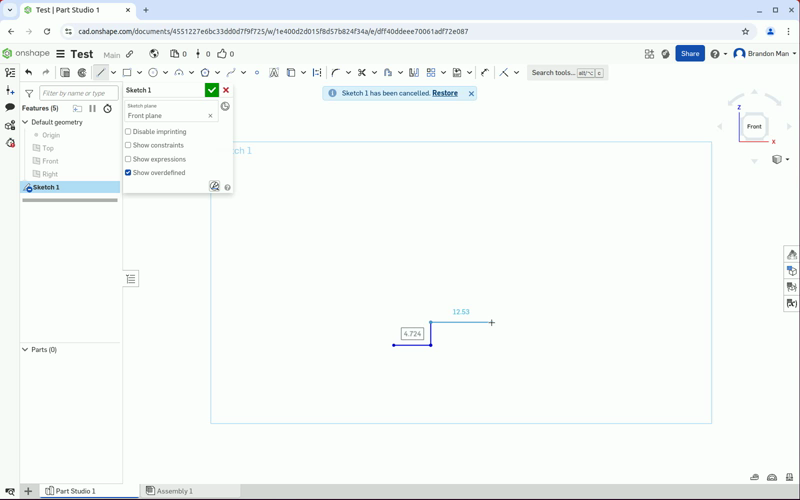
key_down(shift)
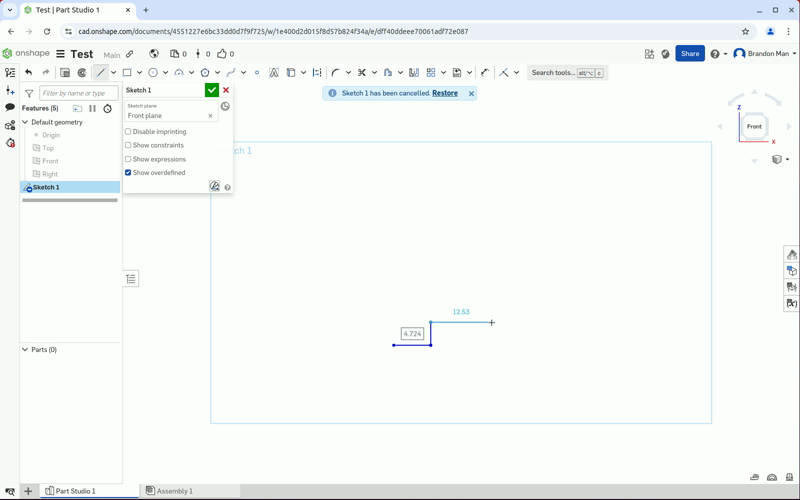
mouse_move(521, 322)
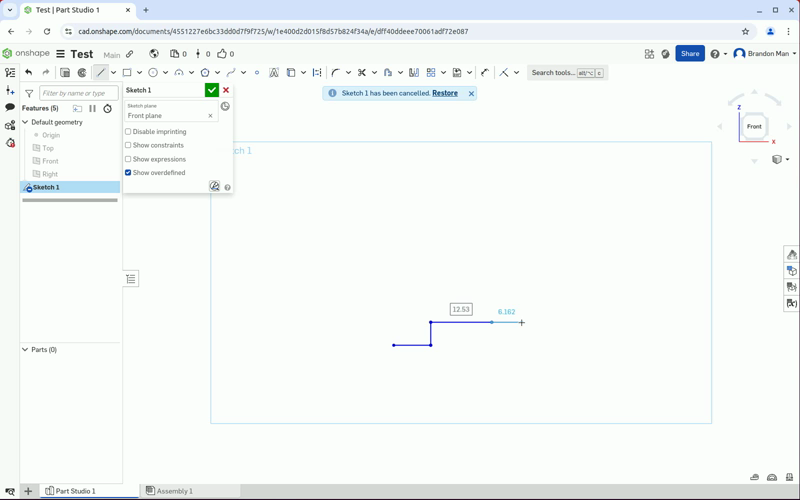
mouse_move(491, 345)
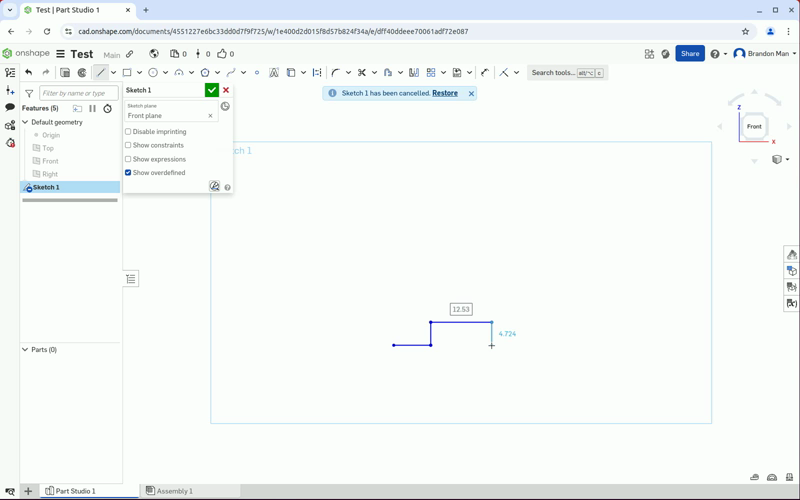
click(491, 345)
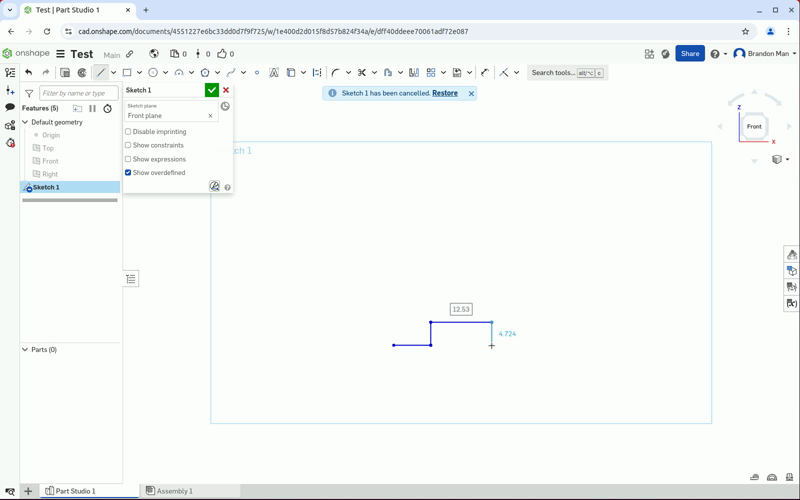
key_up(shift)
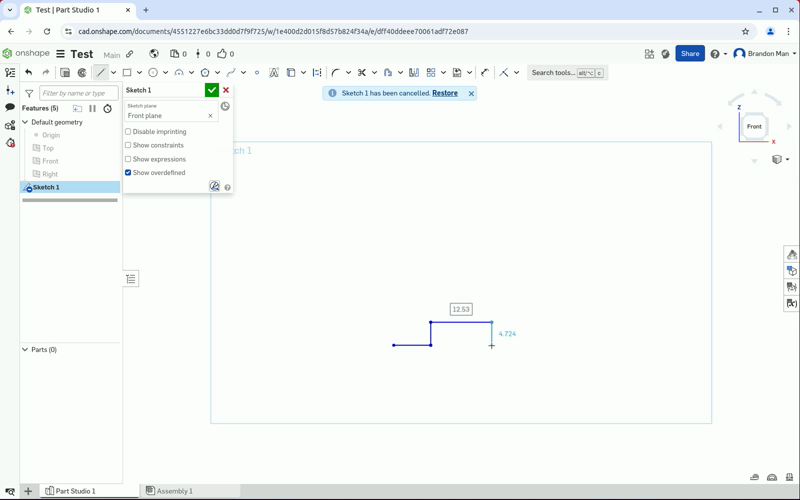
key_down(shift)
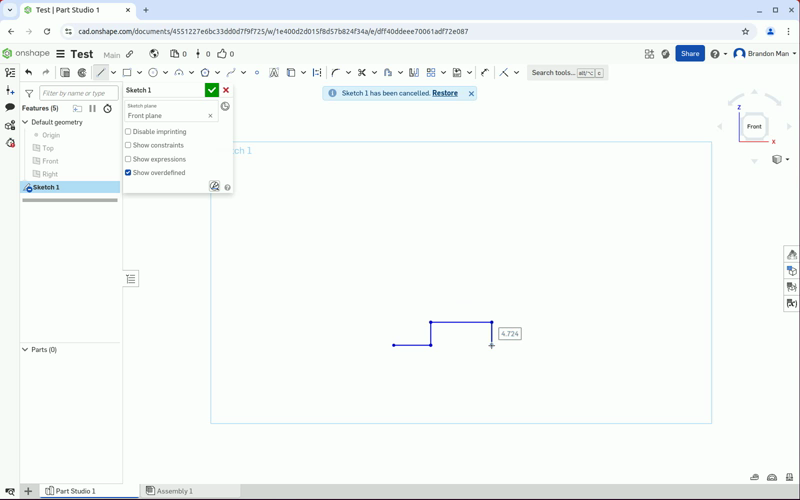
mouse_move(521, 345)
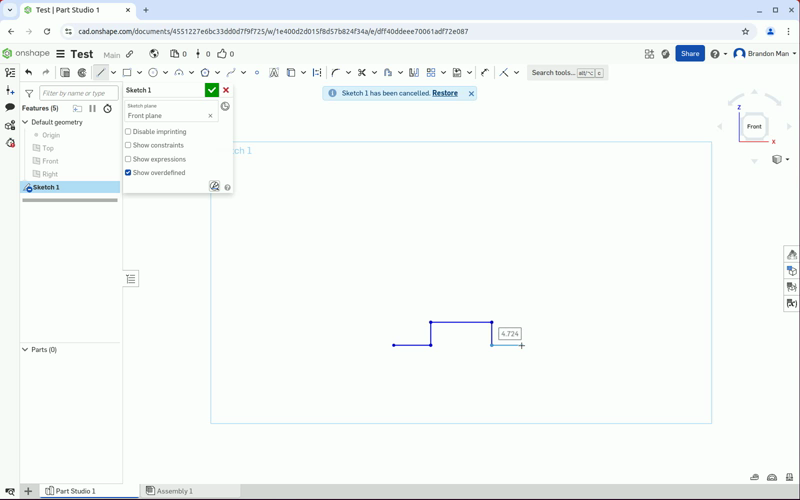
mouse_move(528, 345)
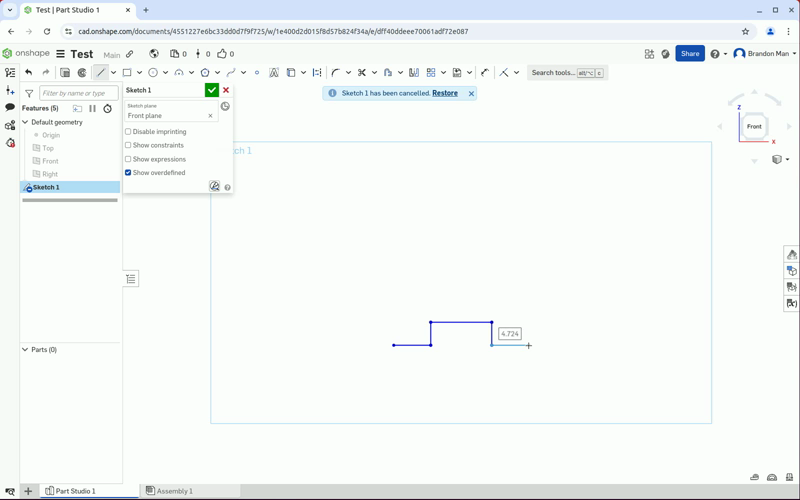
click(528, 345)
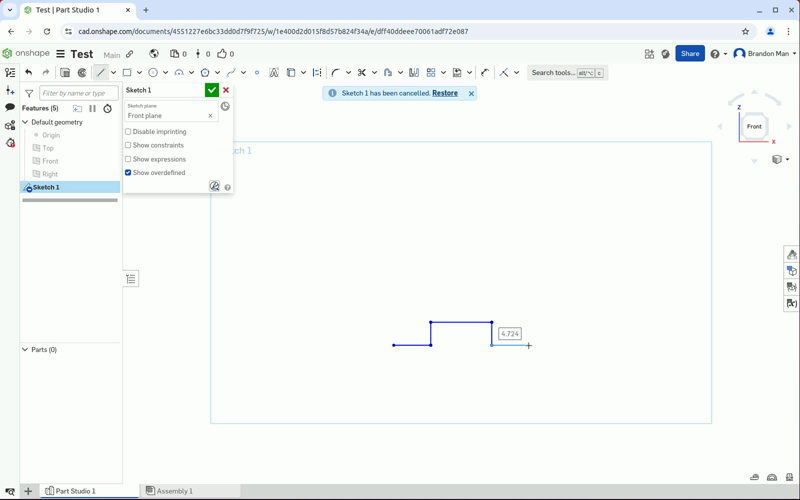
key_up(shift)
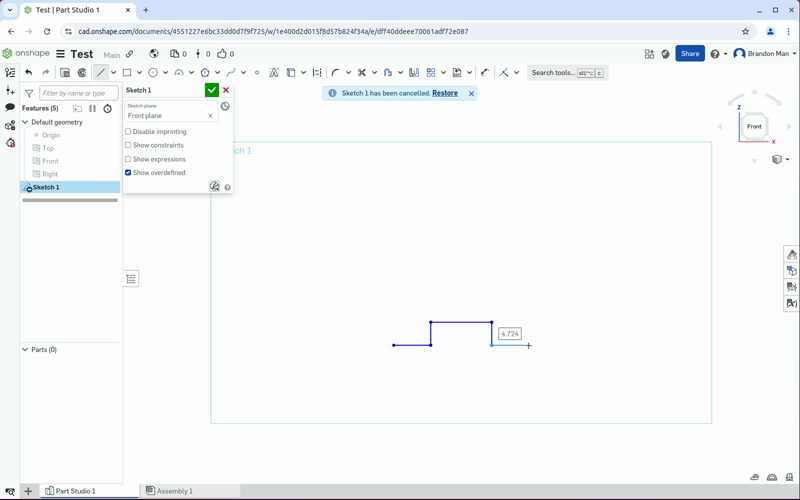
key_down(shift)
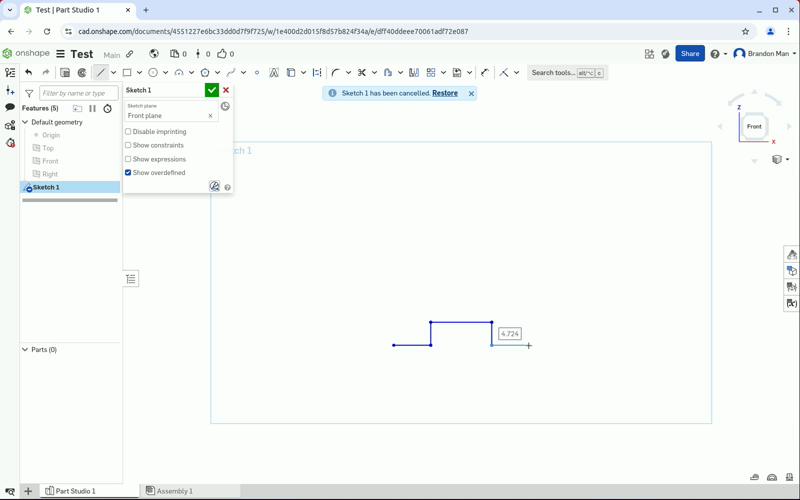
mouse_move(558, 345)
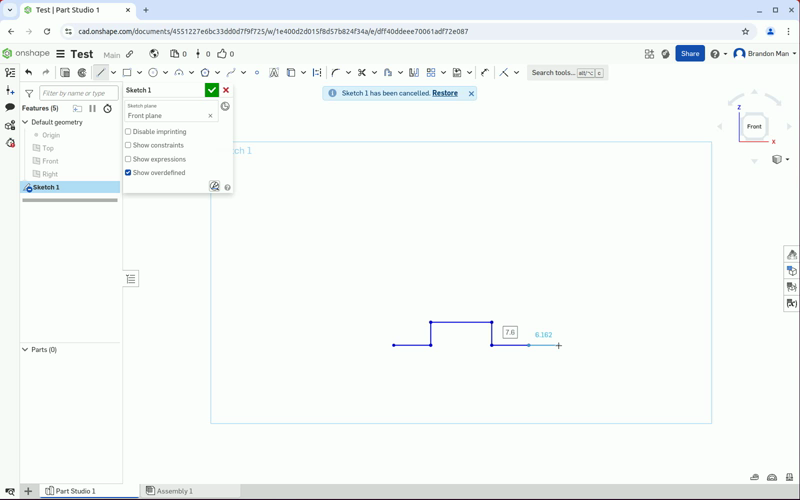
mouse_move(528, 299)
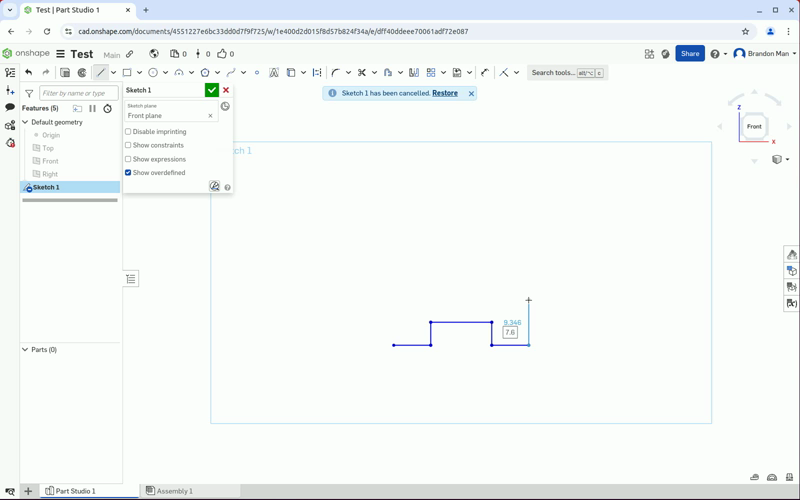
click(528, 299)
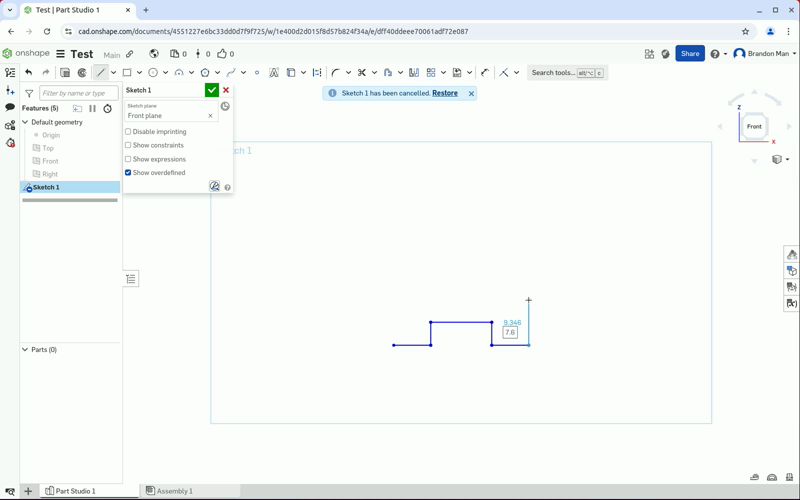
key_up(shift)
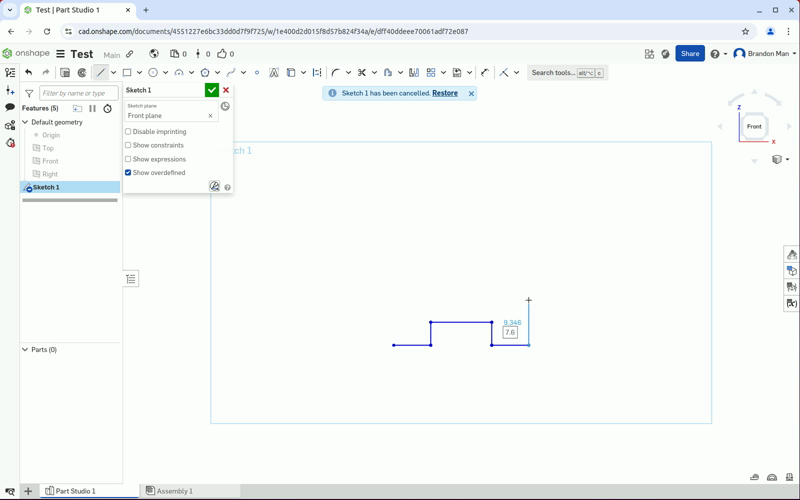
key_down(shift)
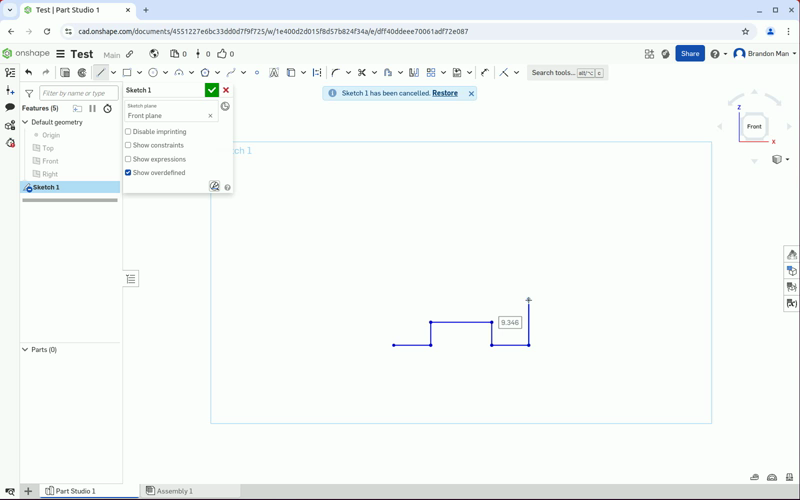
mouse_move(393, 299)
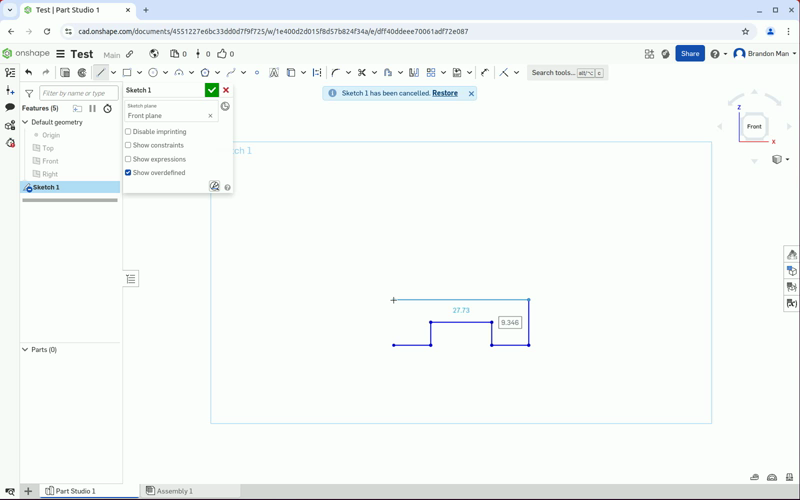
click(393, 299)
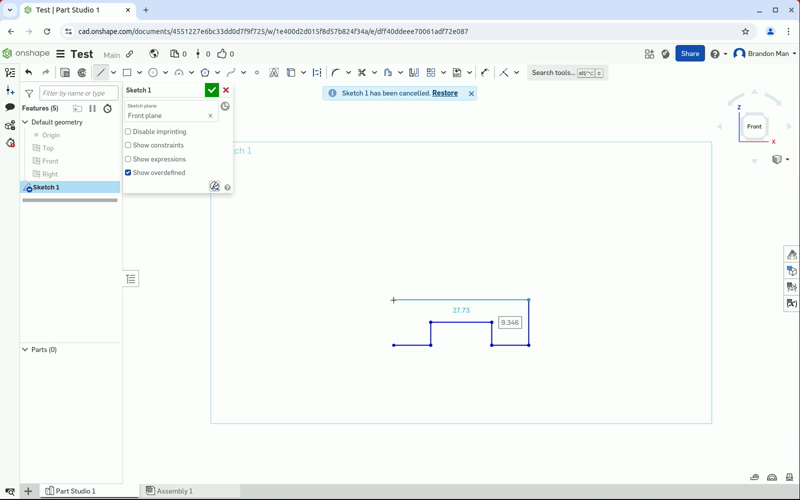
key_up(shift)
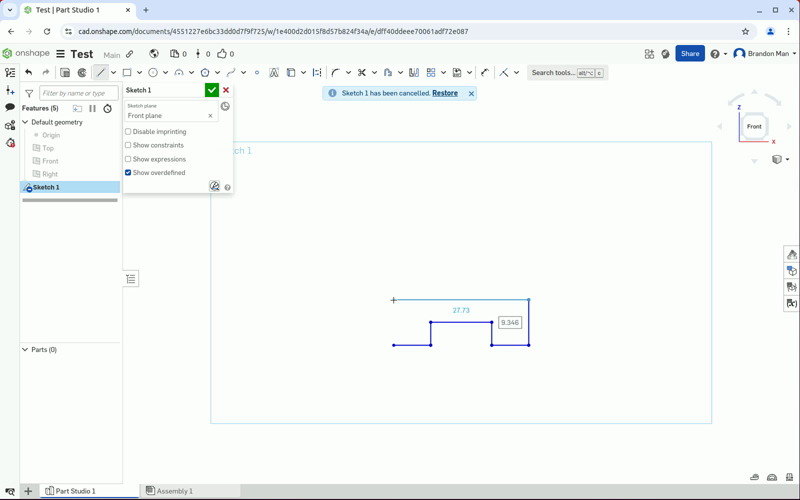
mouse_move(423, 299)
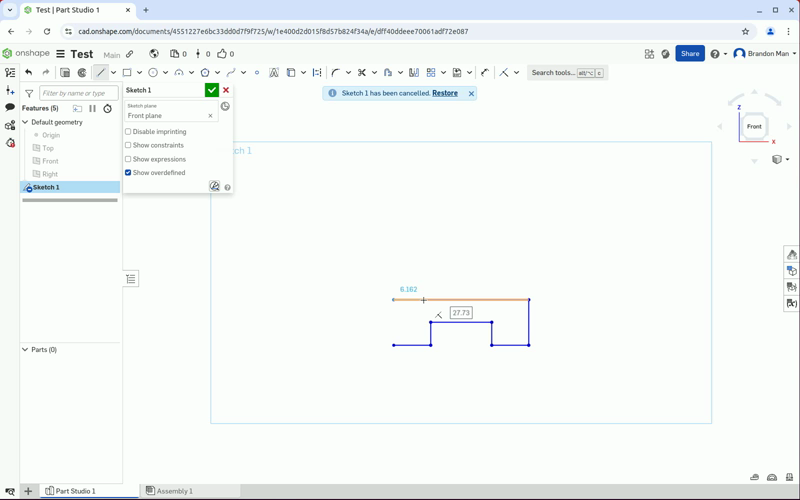
key_down(shift)
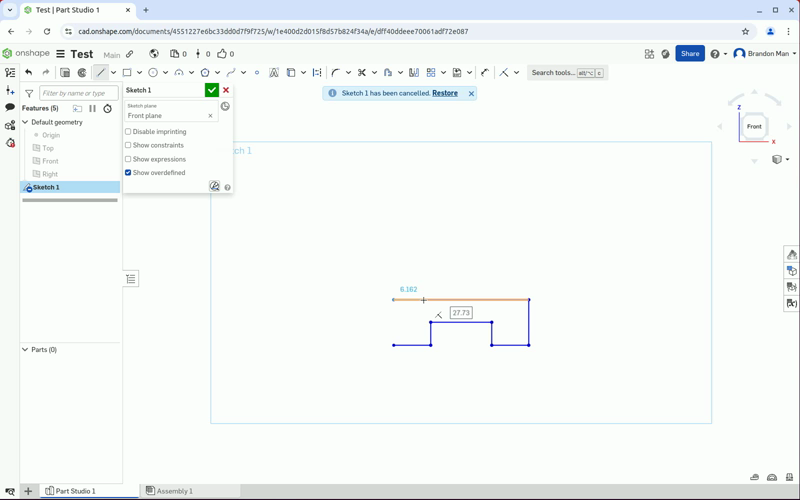
mouse_move(393, 345)
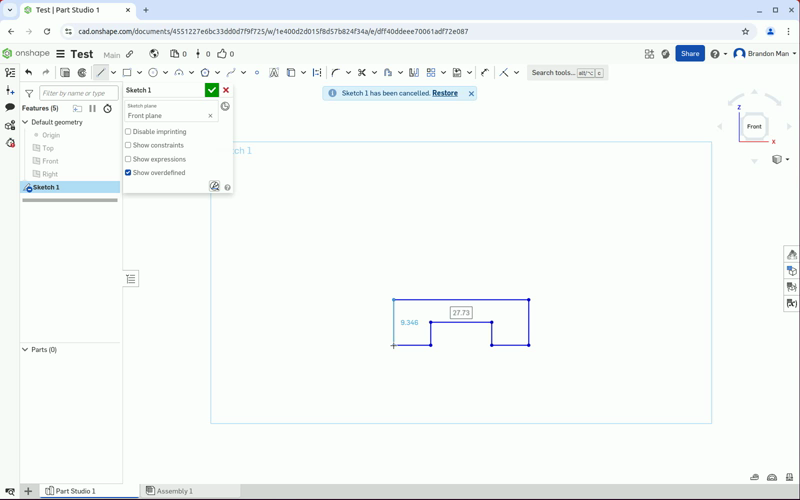
key_up(shift)
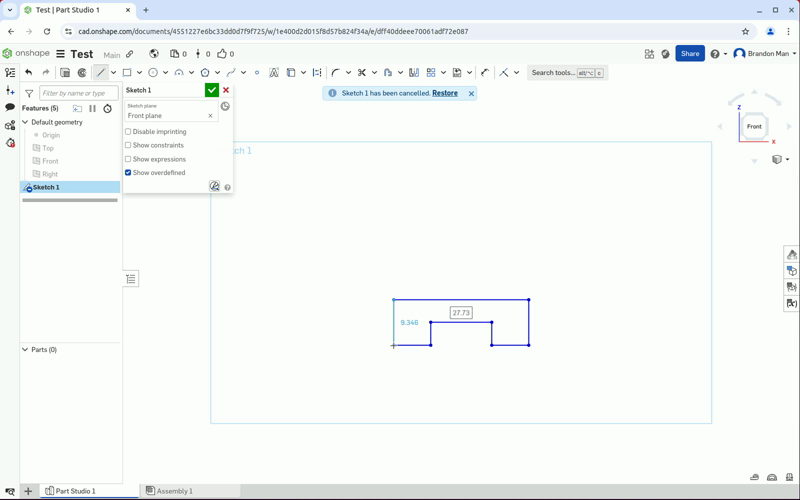
click(393, 345)
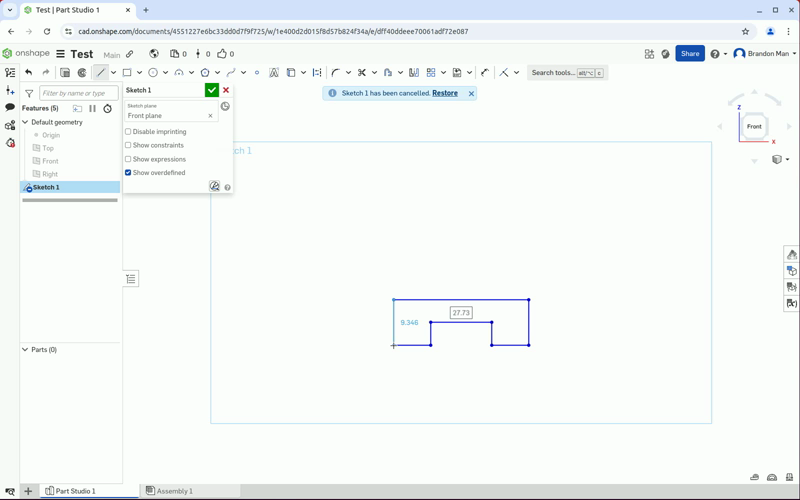
key(esc)
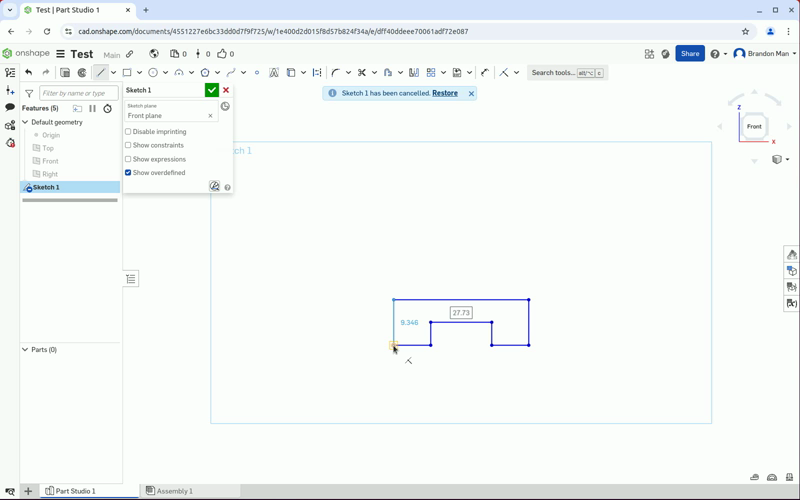
mouse_move(487, 305)
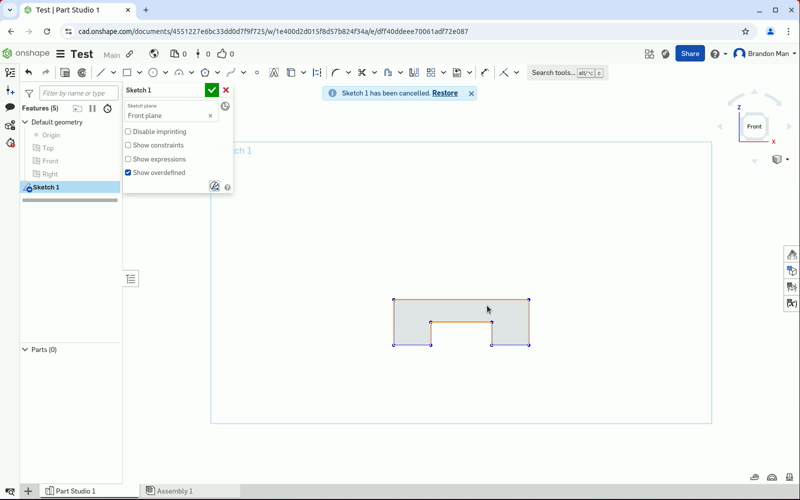
click(487, 305)
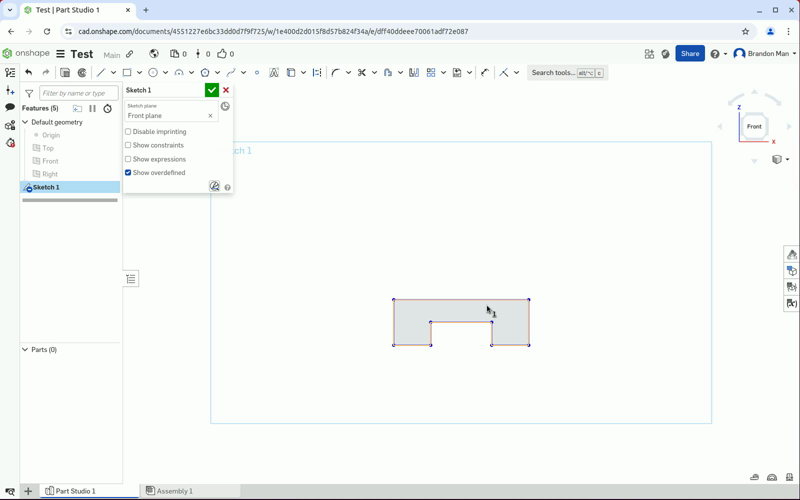
mouse_move(73, 352)
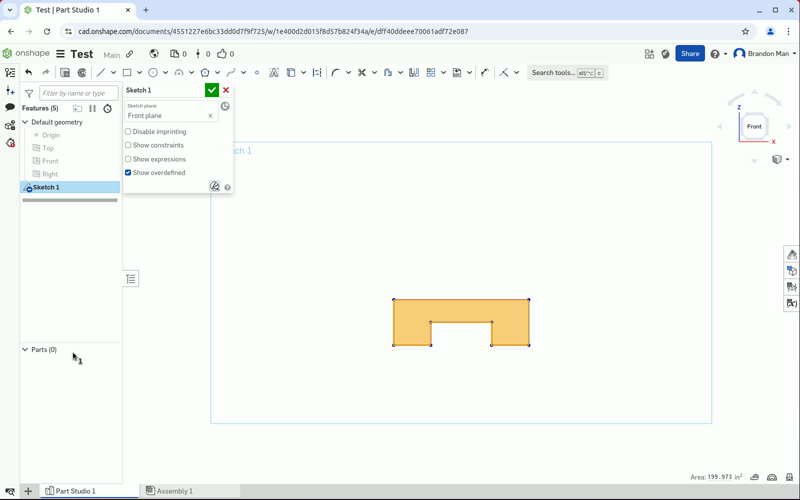
key(shift+y)
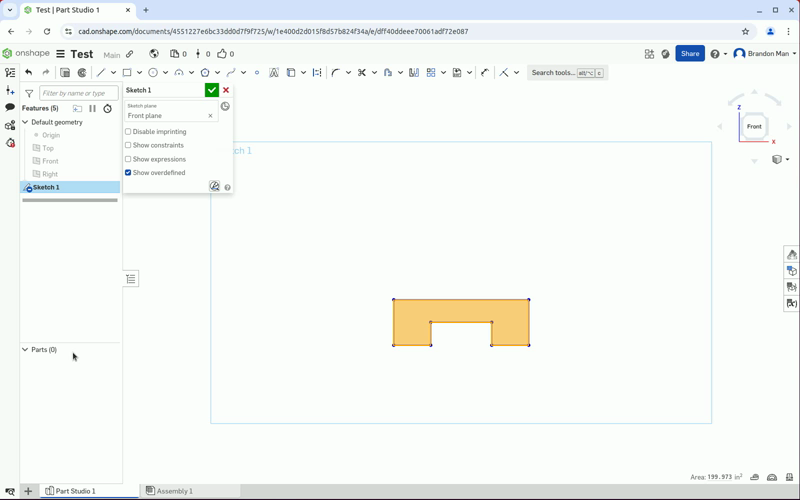
key(shift+e)
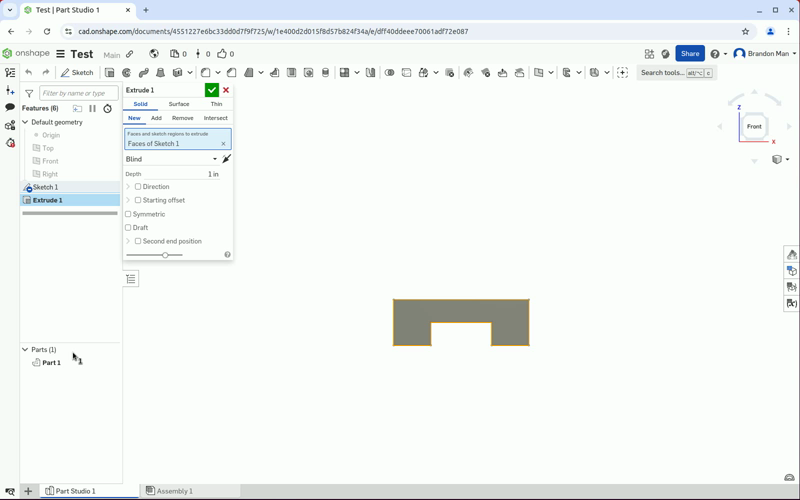
mouse_move(143, 106)
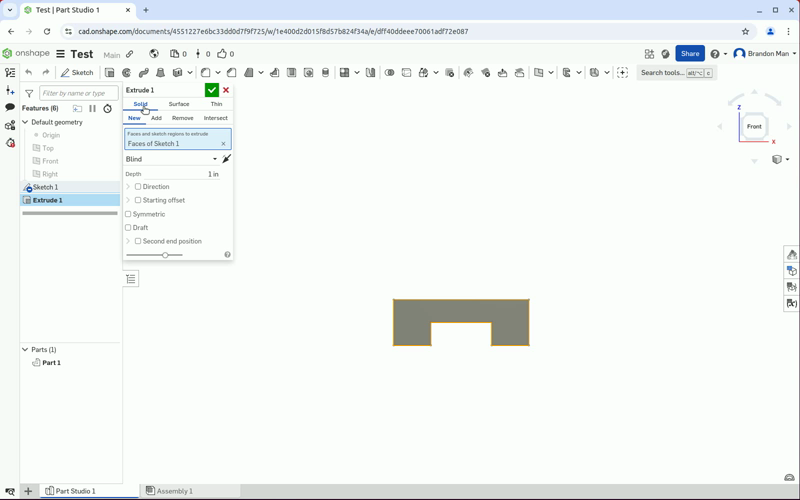
click(143, 106)
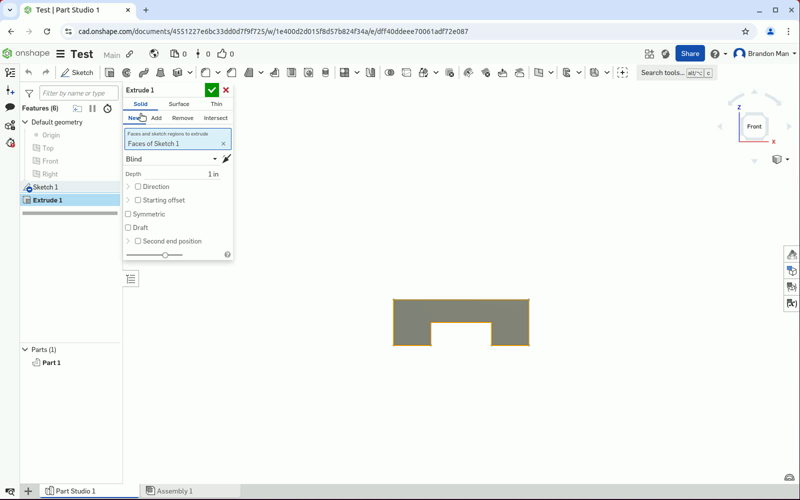
mouse_move(137, 120)
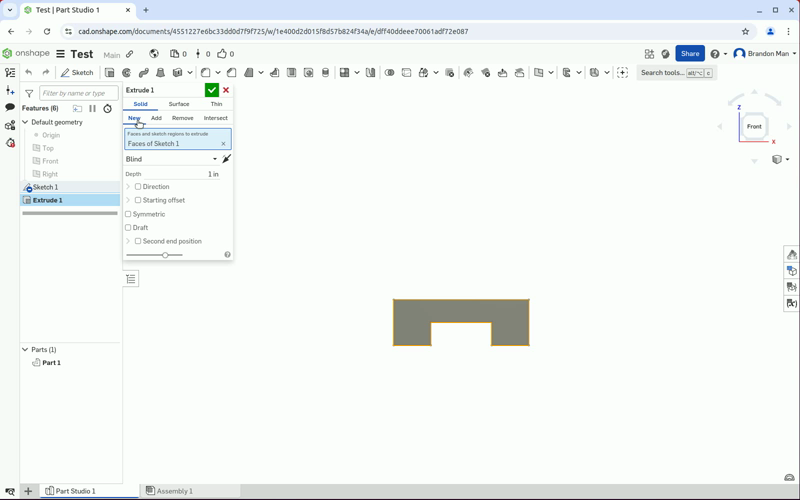
click(137, 120)
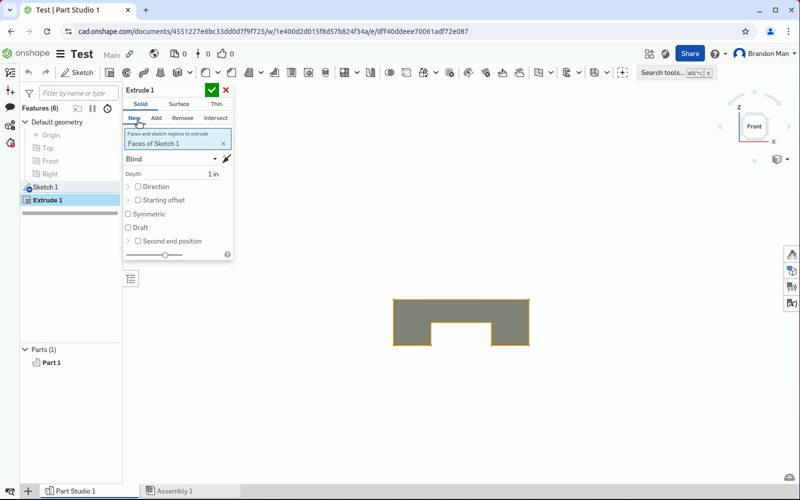
key(tab, 4)
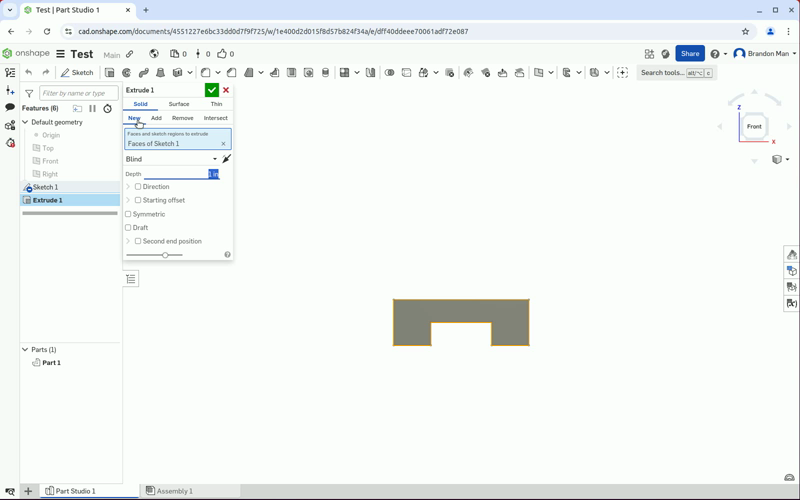
text(12.517)
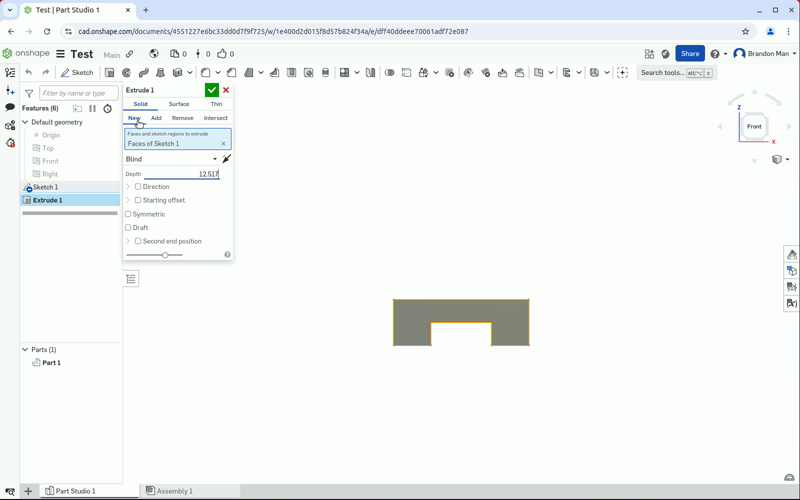
key(enter)
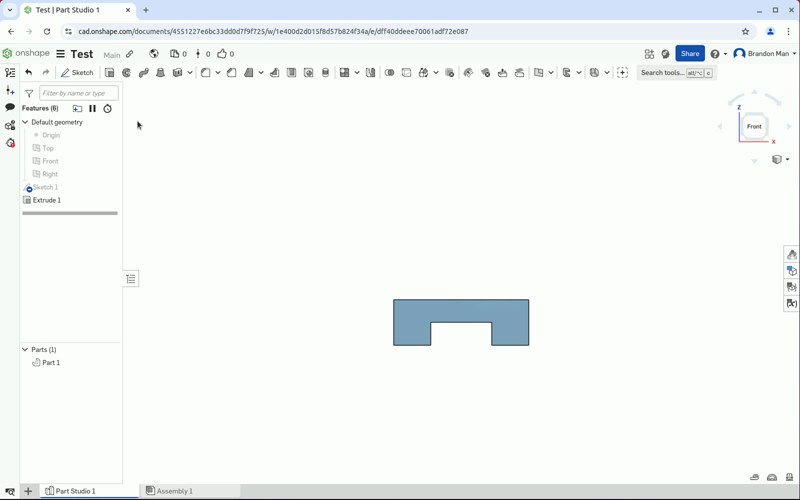
key(shift+h)
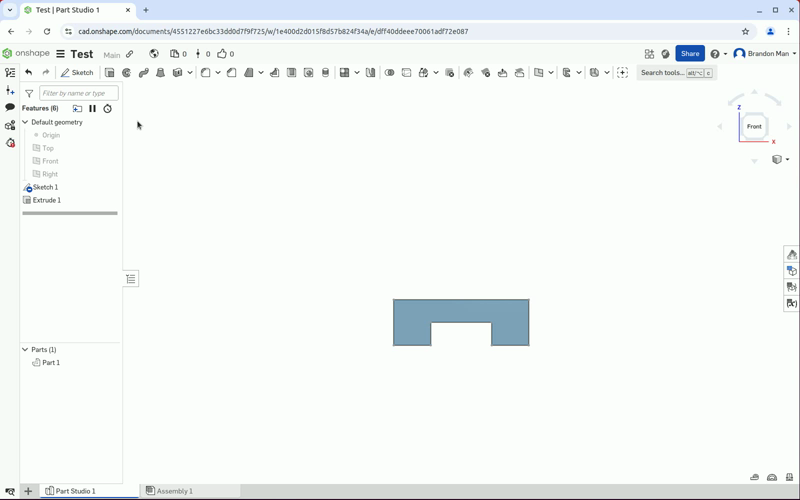
key(shift+h)
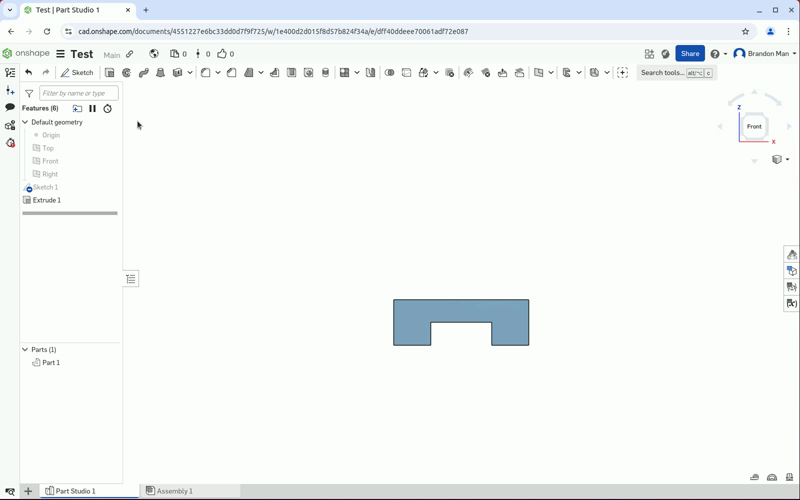
mouse_move(73, 189)
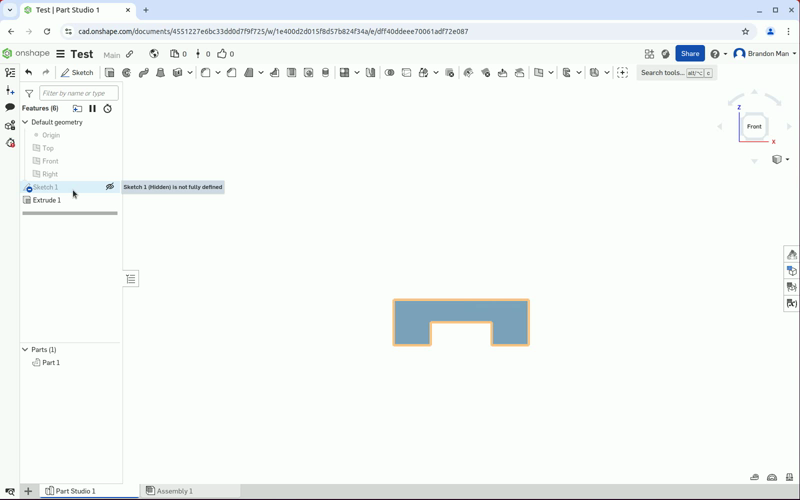
click(73, 189)
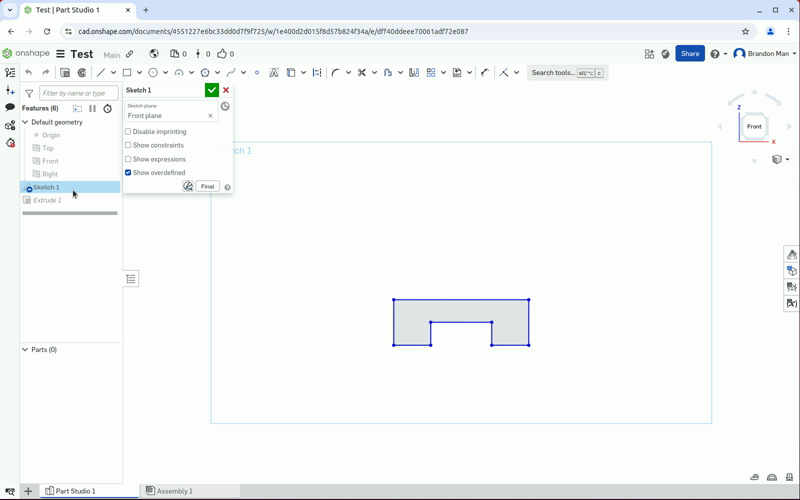
mouse_move(229, 92)
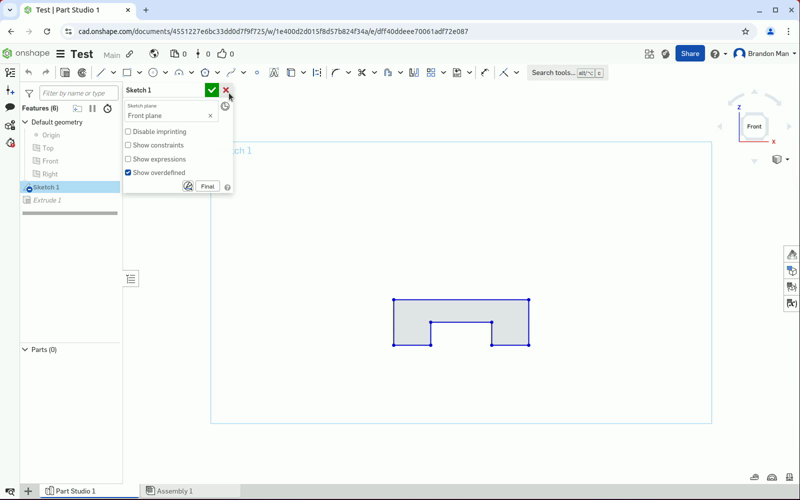
click(229, 92)
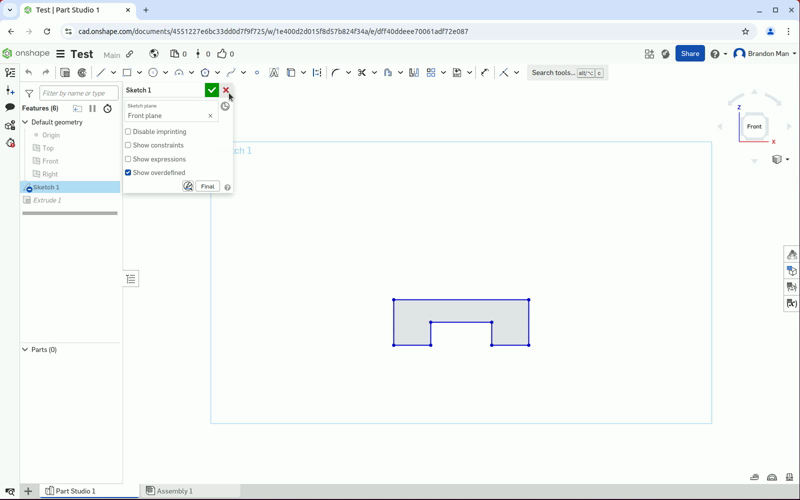
key(shift+s)
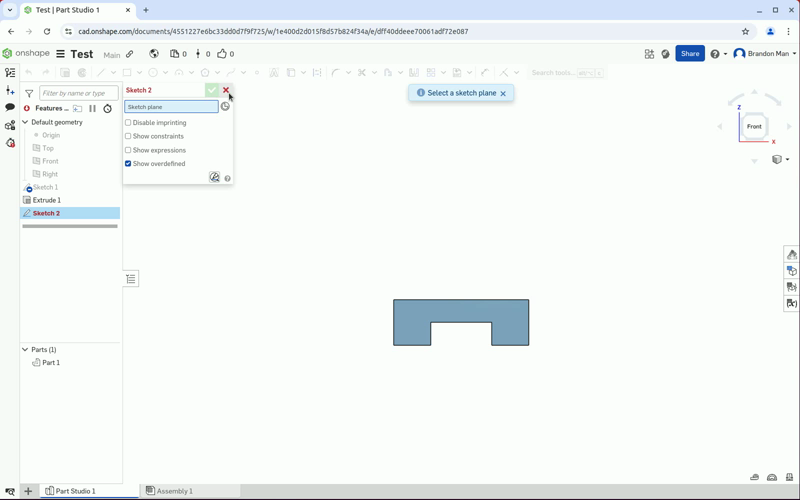
mouse_move(73, 163)
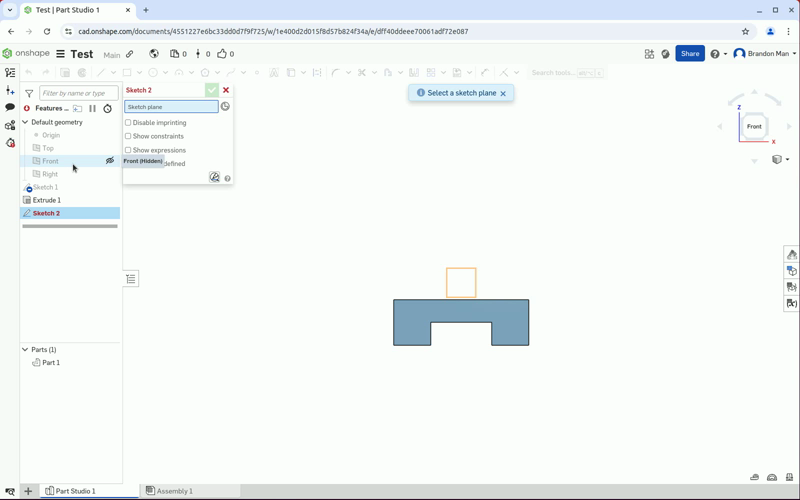
click(73, 163)
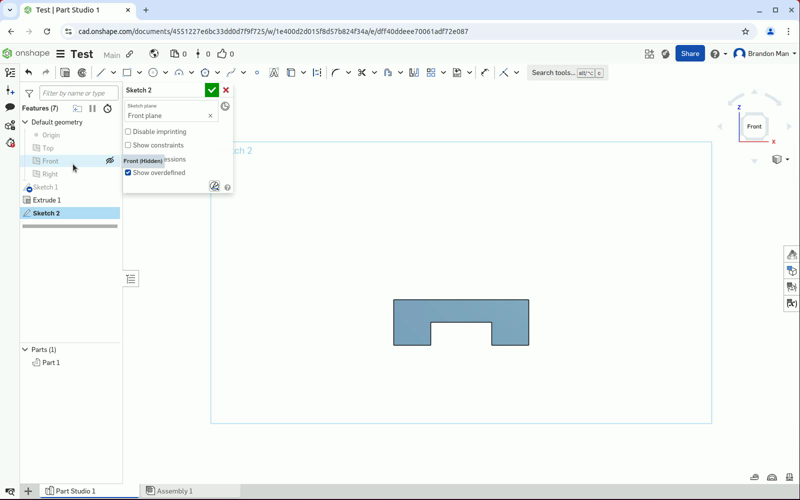
mouse_move(73, 352)
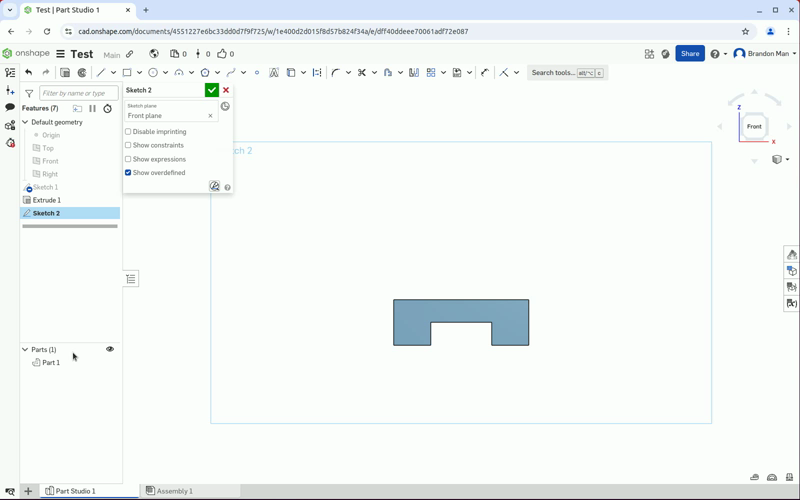
key(y)
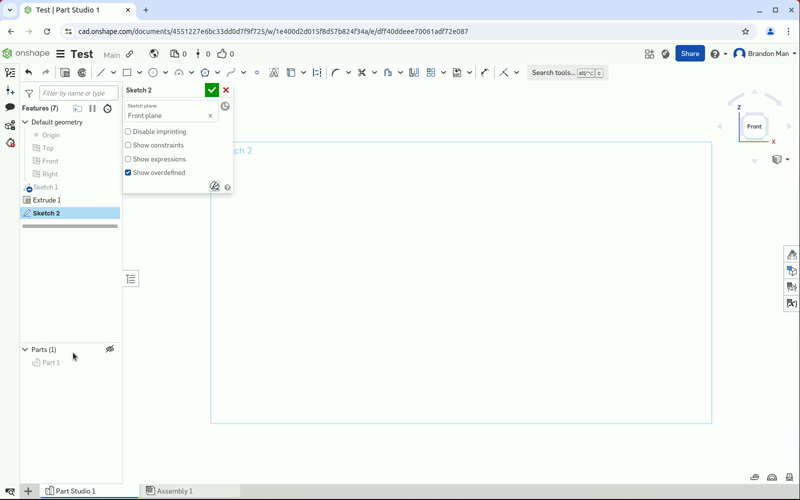
key(l)
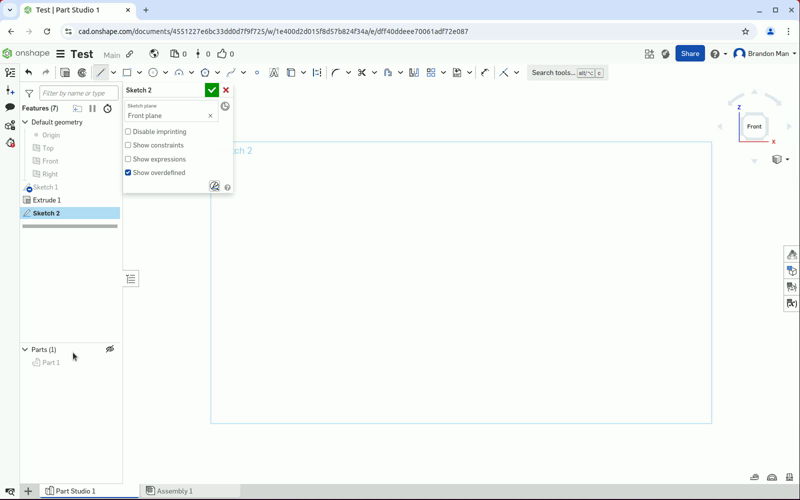
key_down(shift)
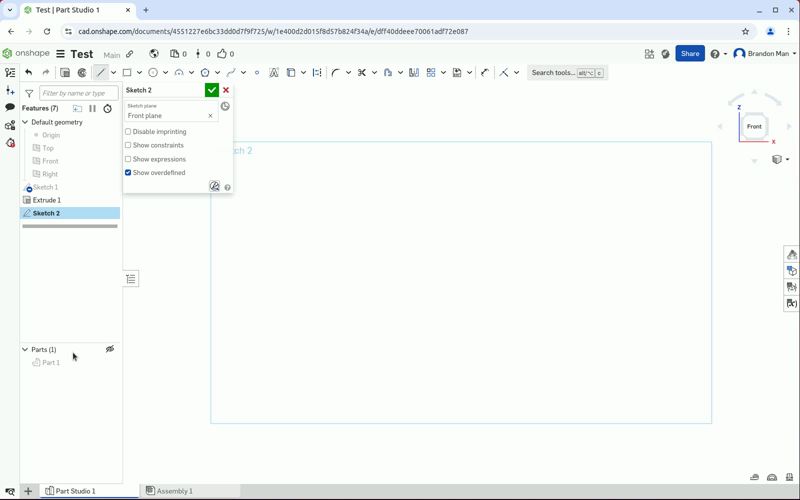
mouse_move(393, 299)
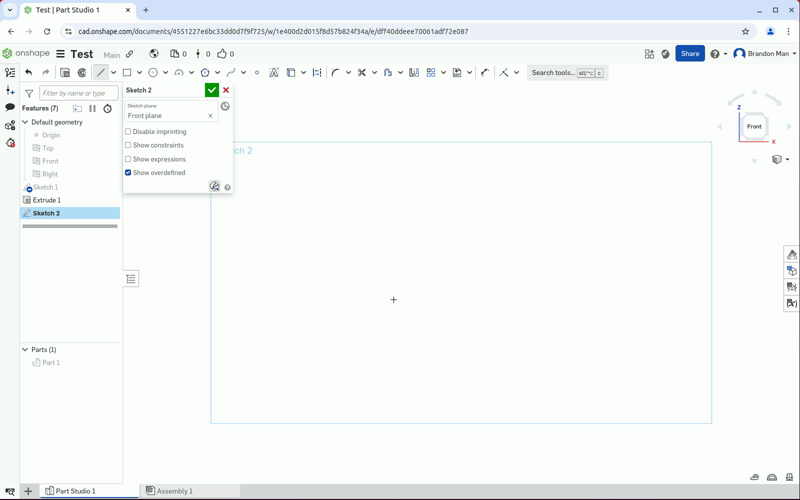
click(393, 299)
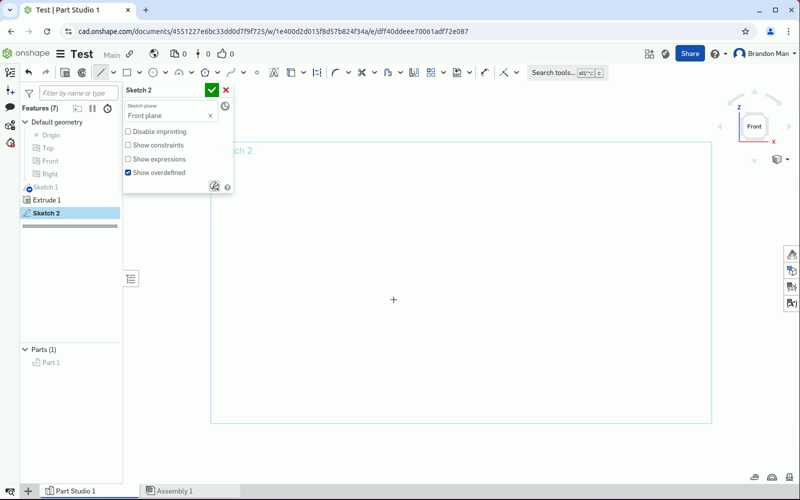
key_up(shift)
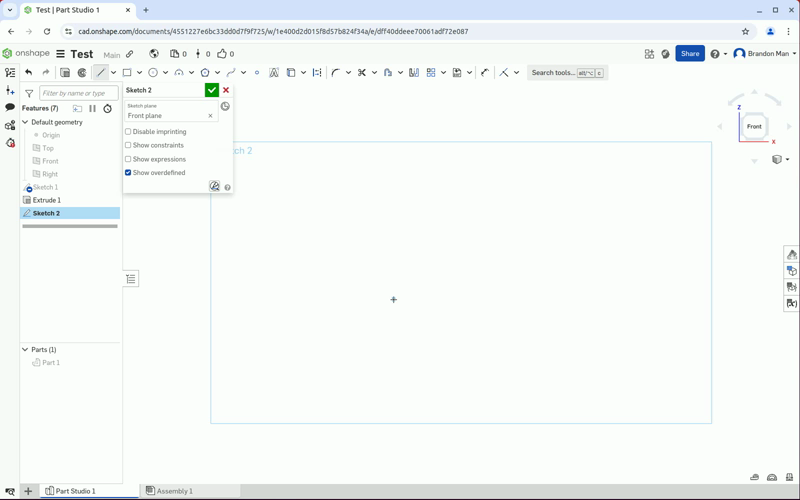
key_down(shift)
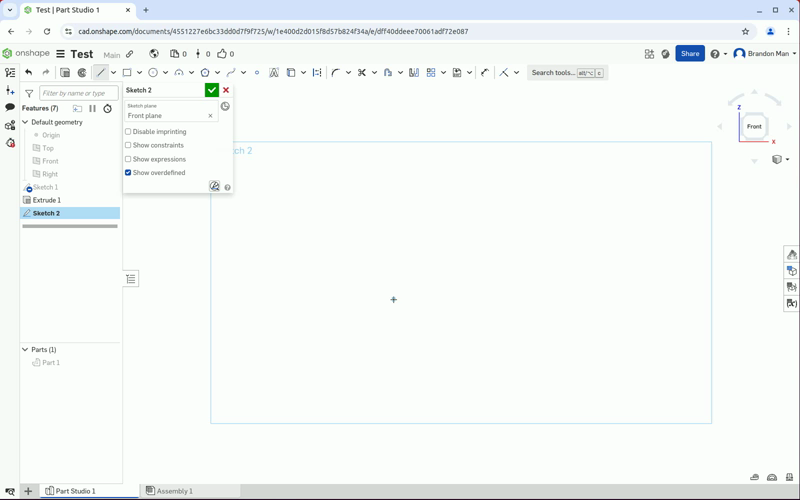
mouse_move(528, 299)
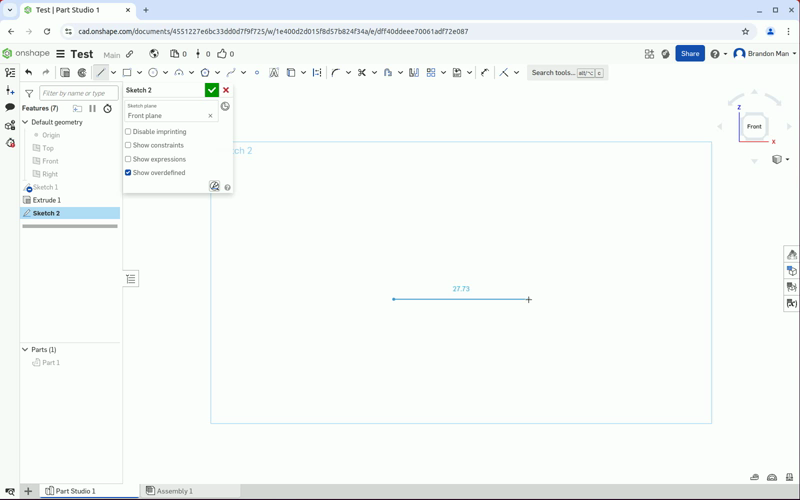
click(528, 299)
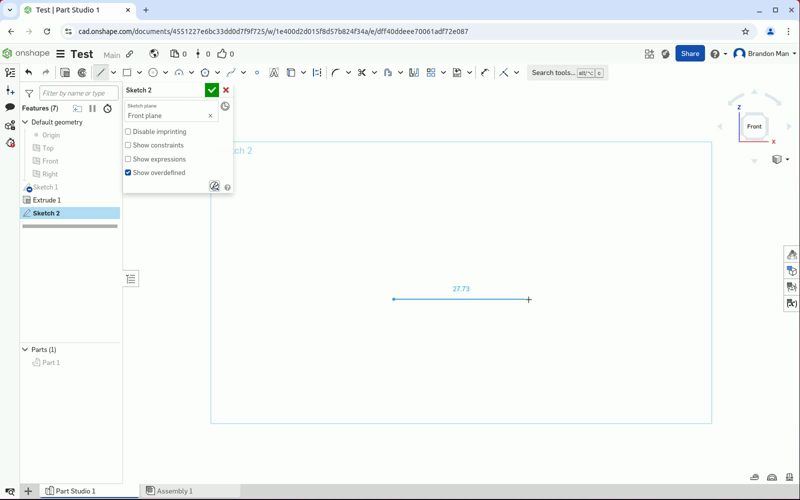
key_up(shift)
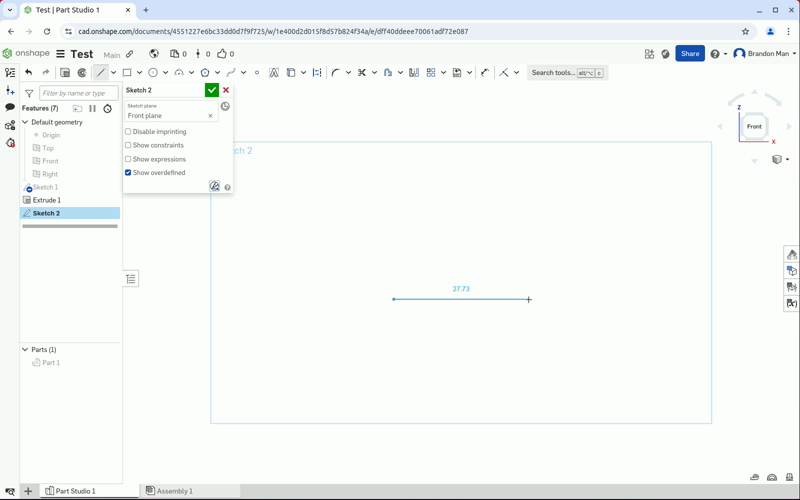
key_down(shift)
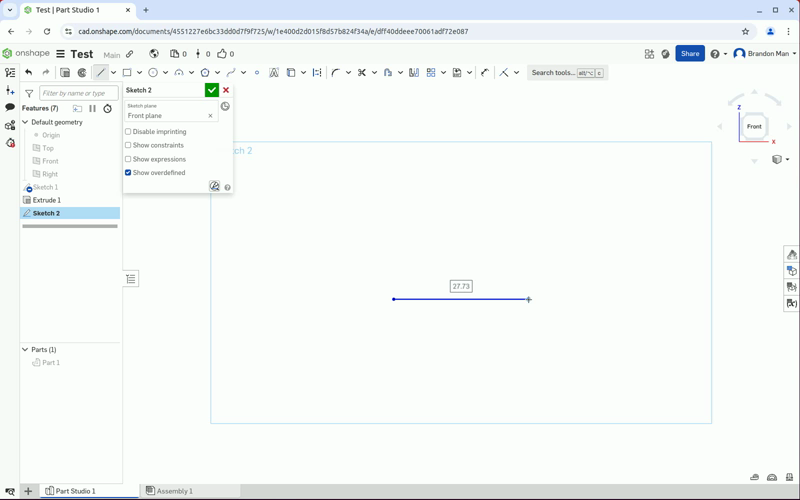
mouse_move(528, 238)
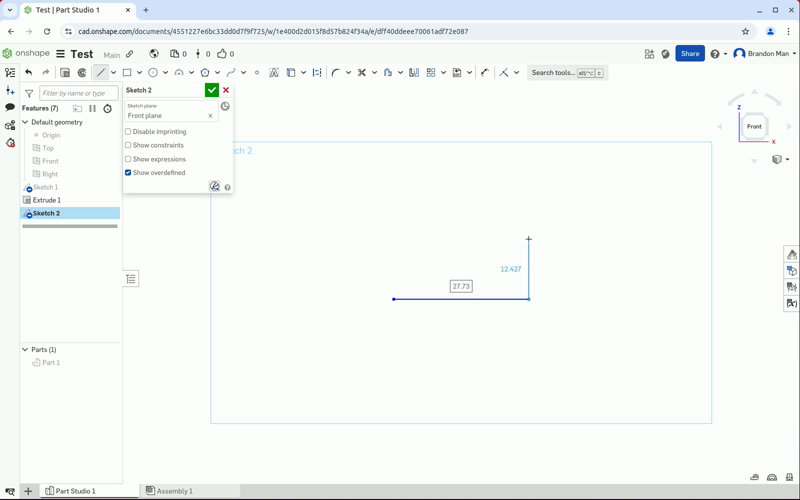
click(528, 238)
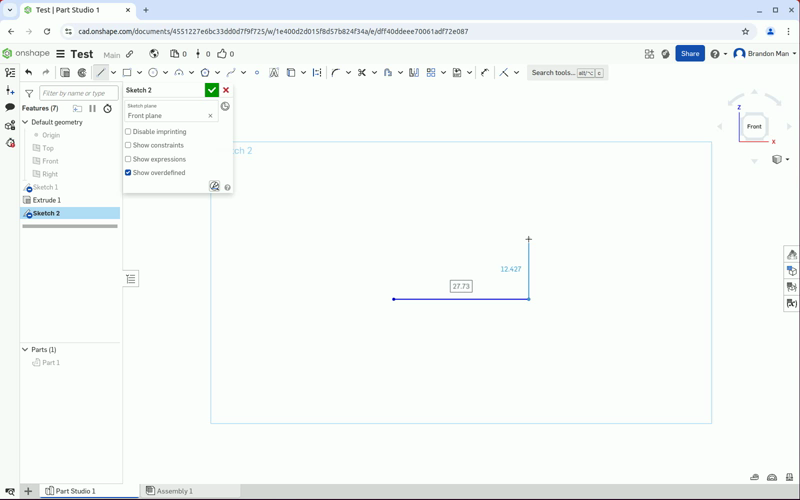
key_up(shift)
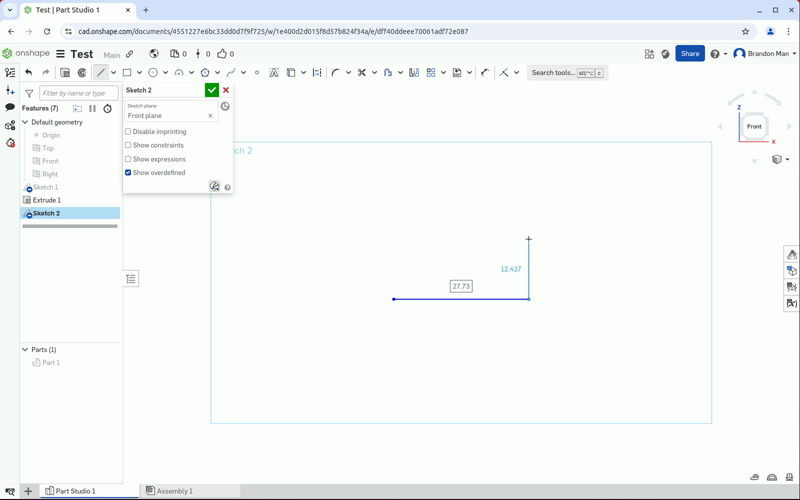
key(esc)
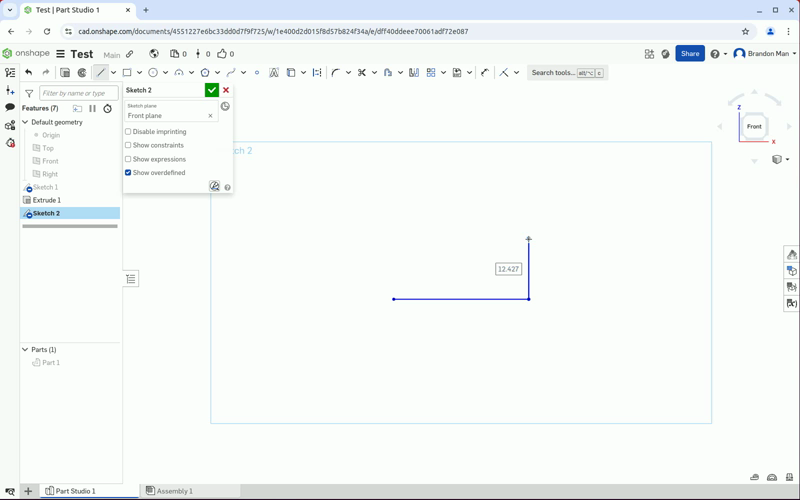
key(a)
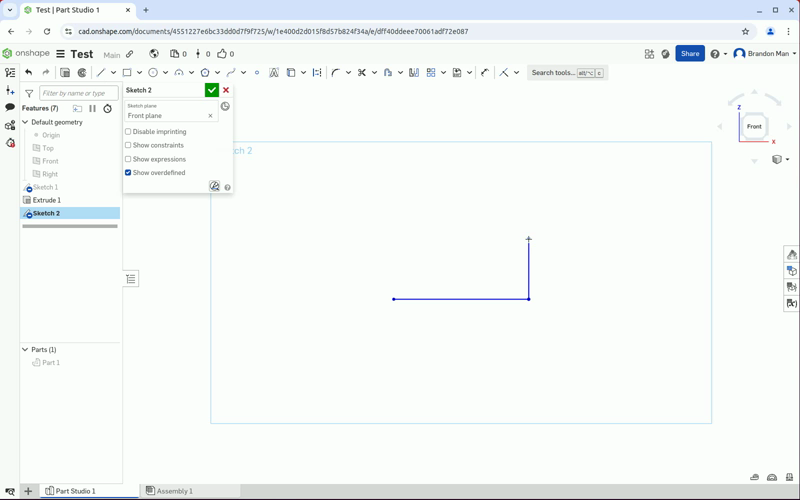
mouse_move(528, 238)
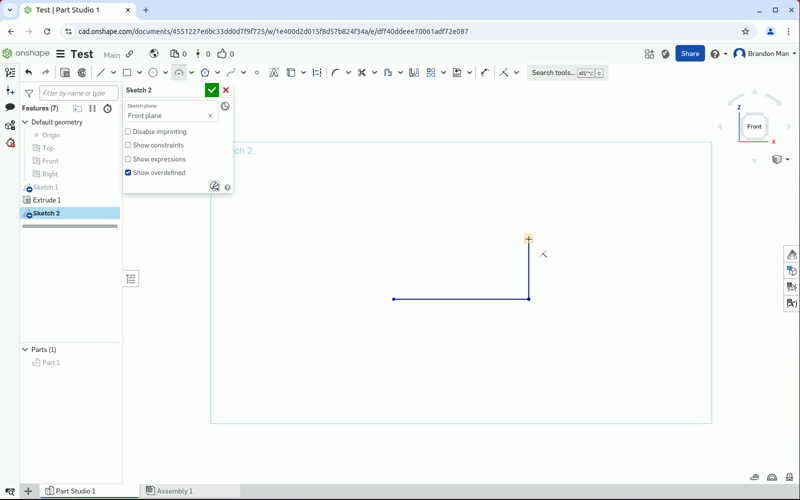
click(528, 238)
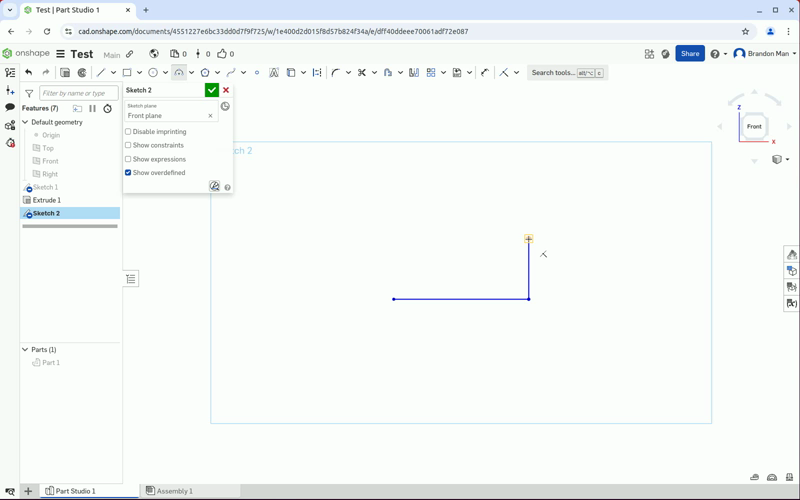
key_down(shift)
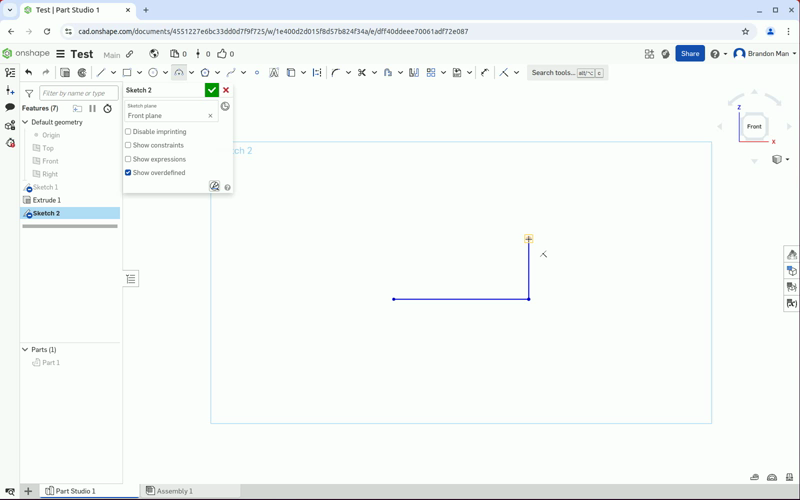
mouse_move(393, 238)
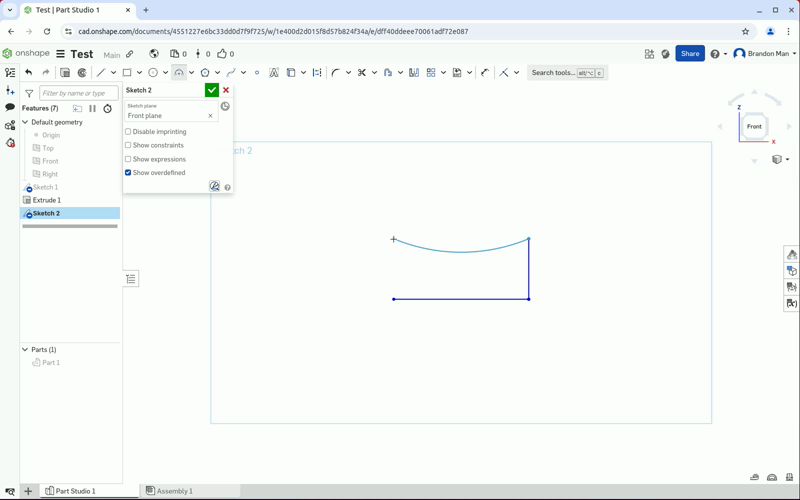
click(393, 238)
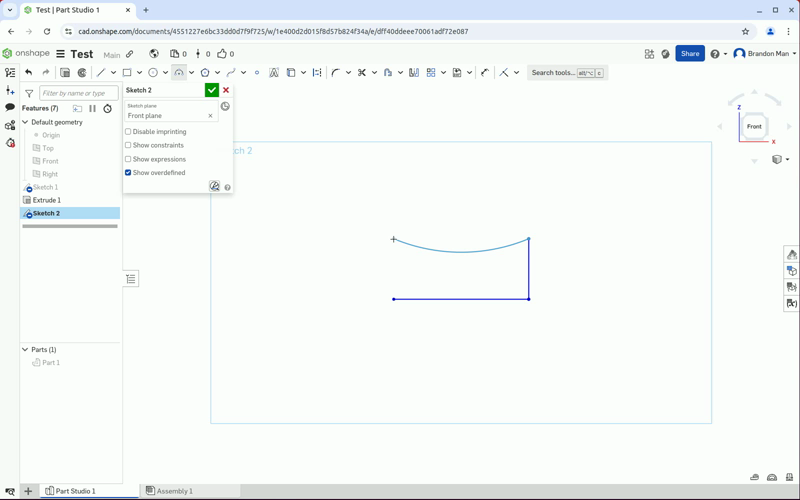
mouse_move(461, 170)
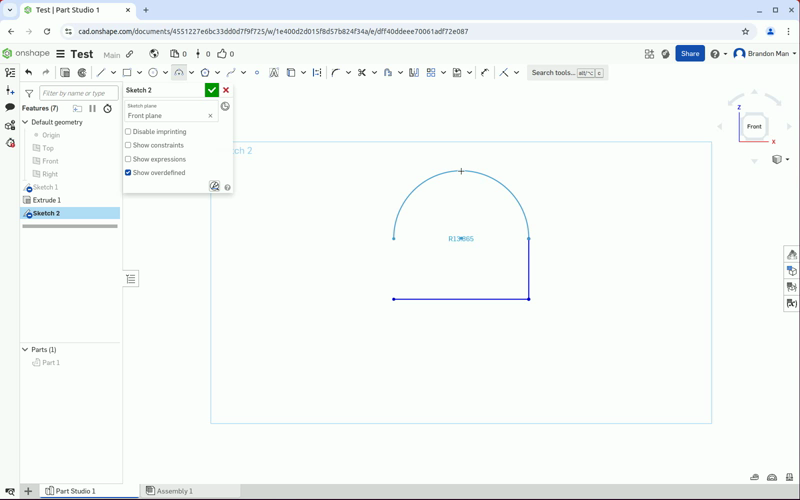
click(461, 170)
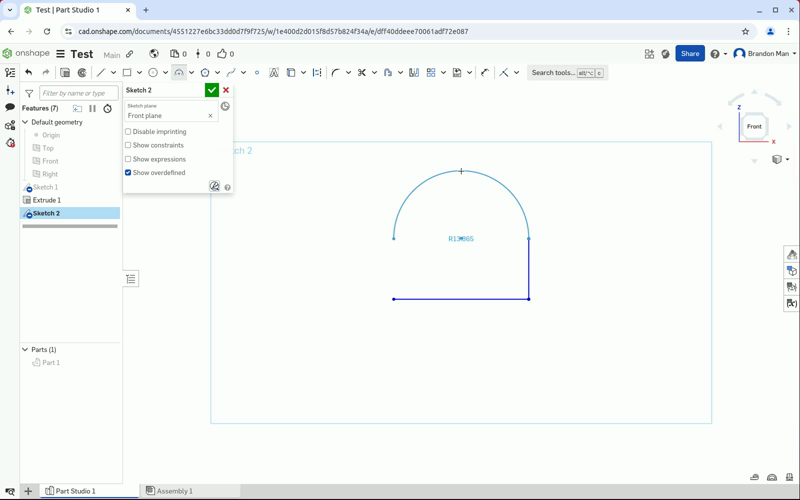
key_up(shift)
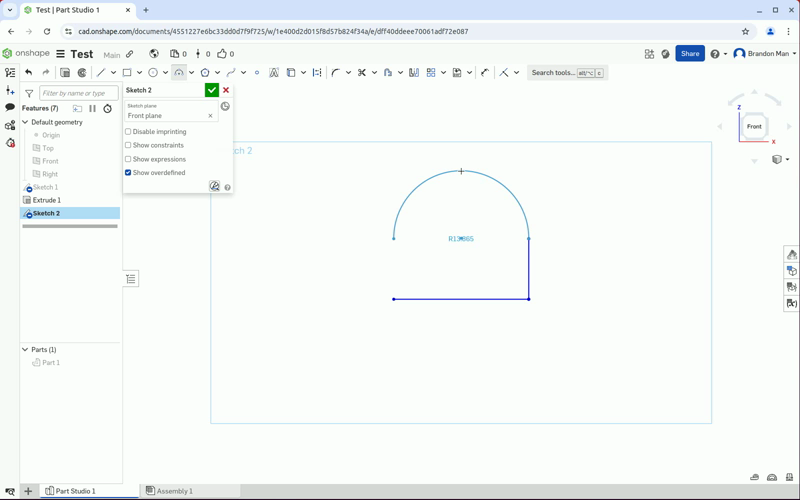
key(esc)
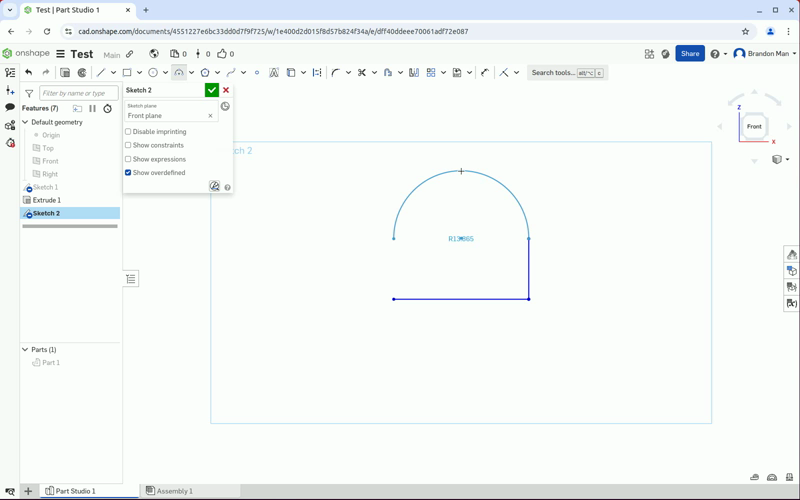
key(l)
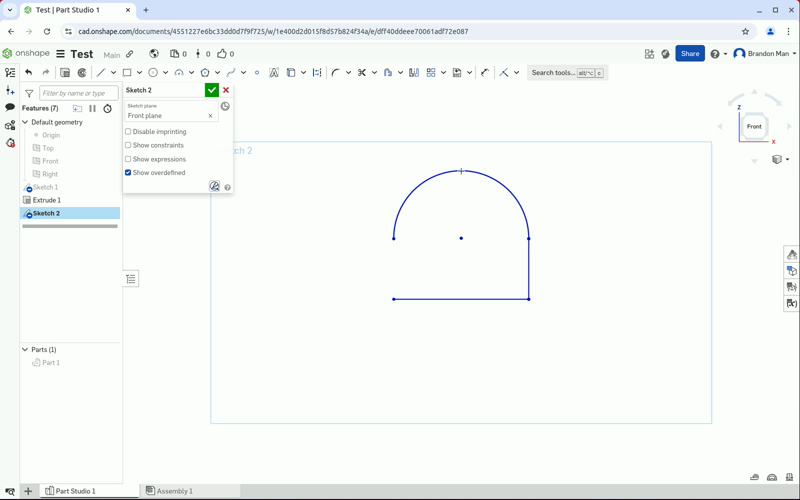
mouse_move(393, 238)
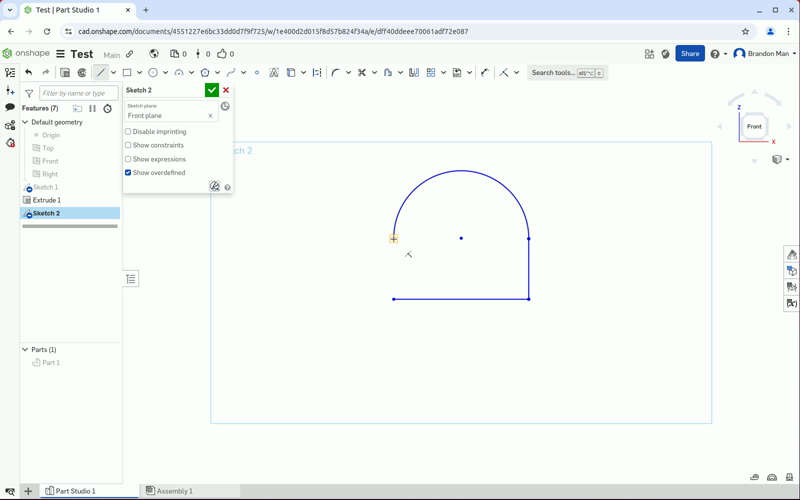
click(393, 238)
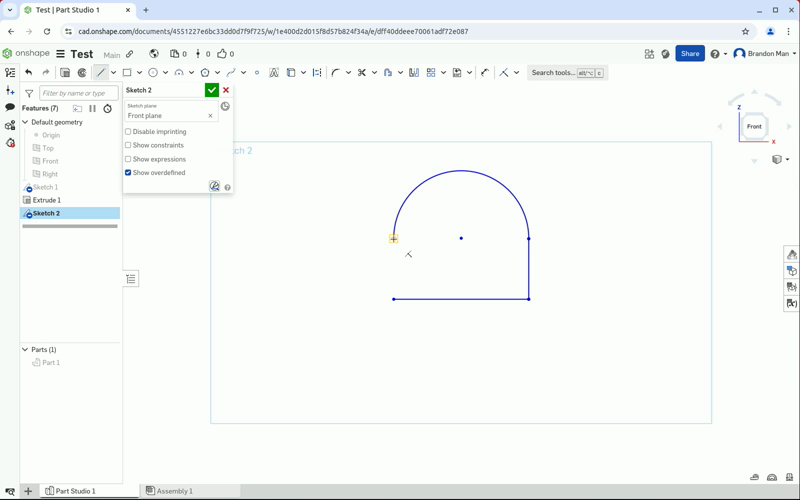
key_down(shift)
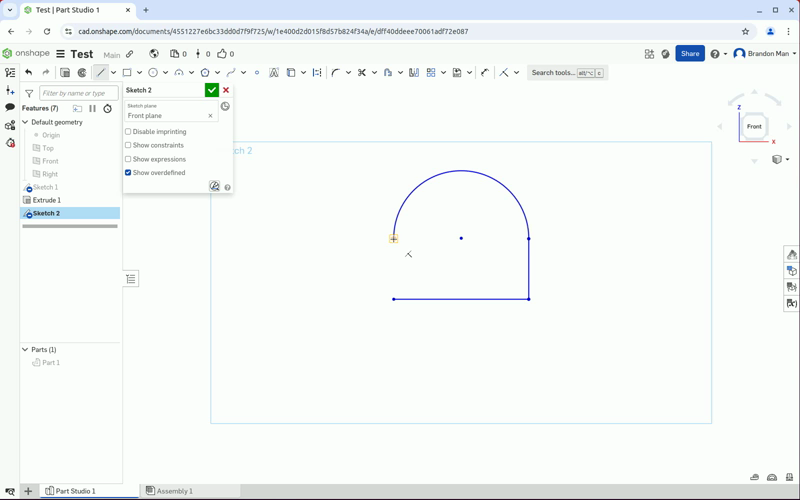
mouse_move(393, 299)
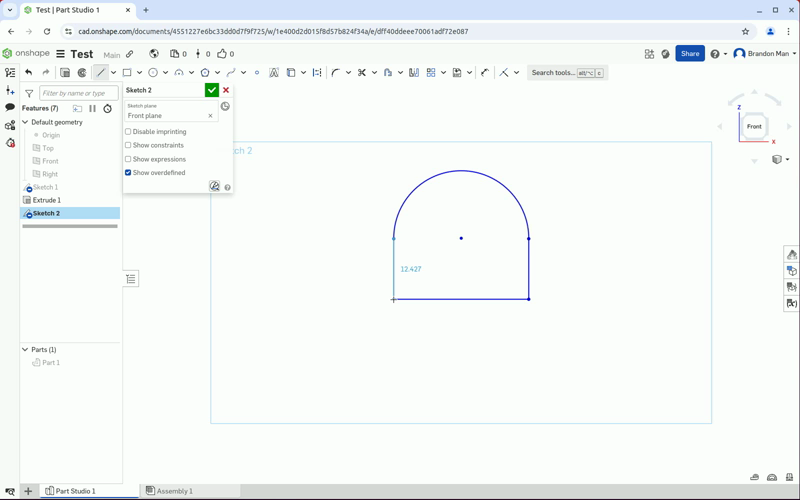
key_up(shift)
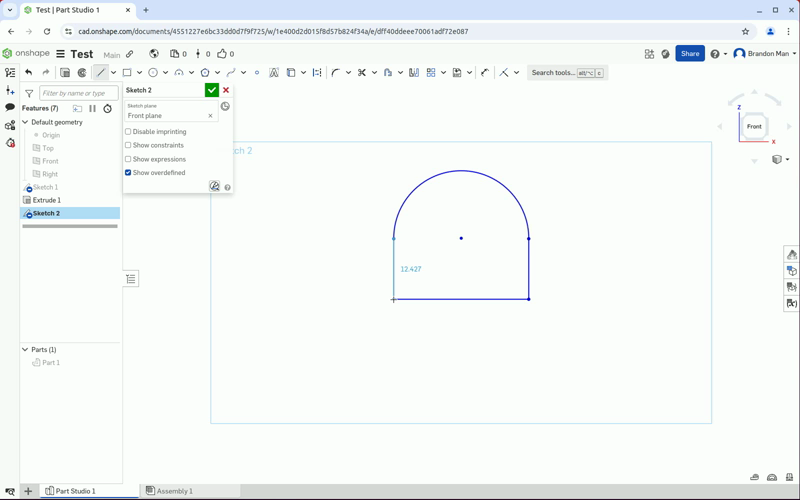
click(393, 299)
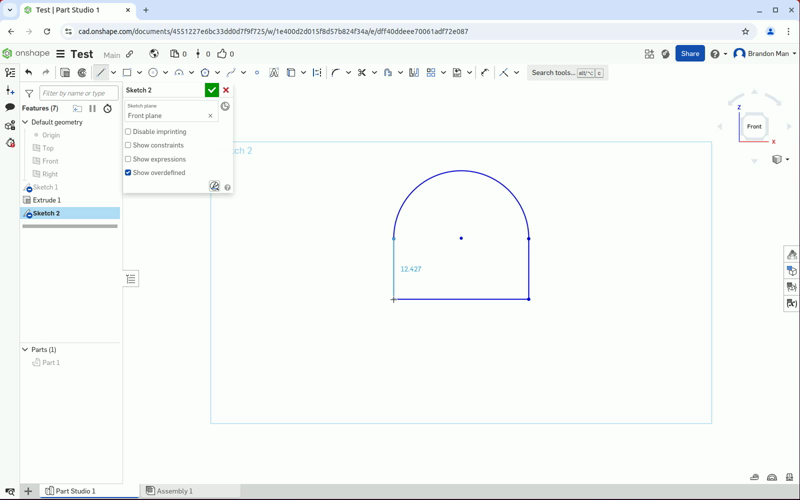
key(esc)
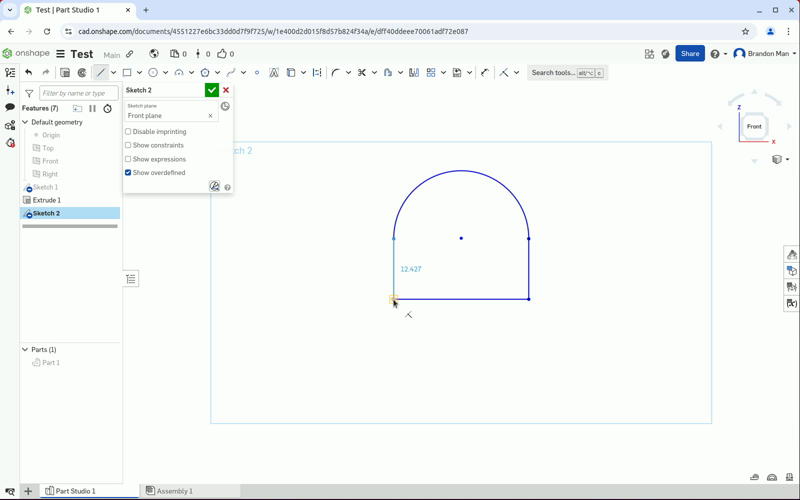
mouse_move(426, 280)
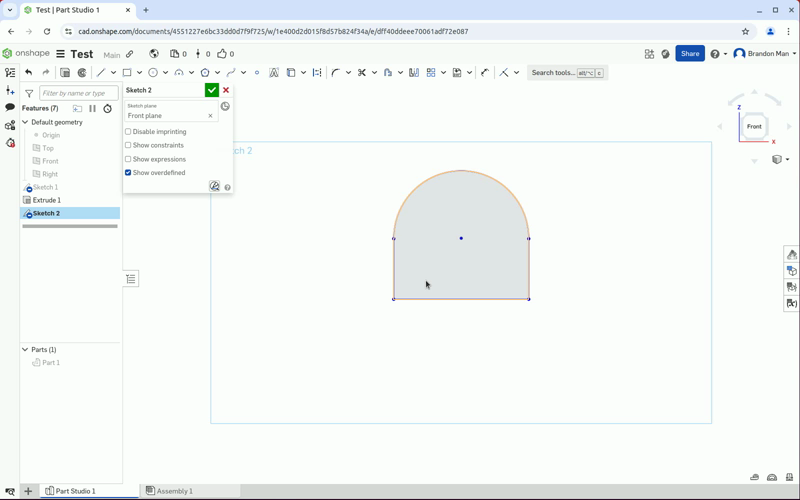
click(426, 280)
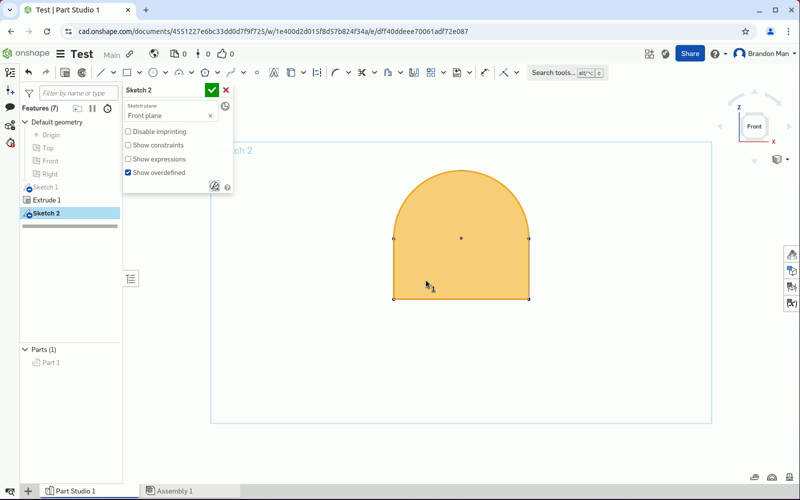
mouse_move(73, 352)
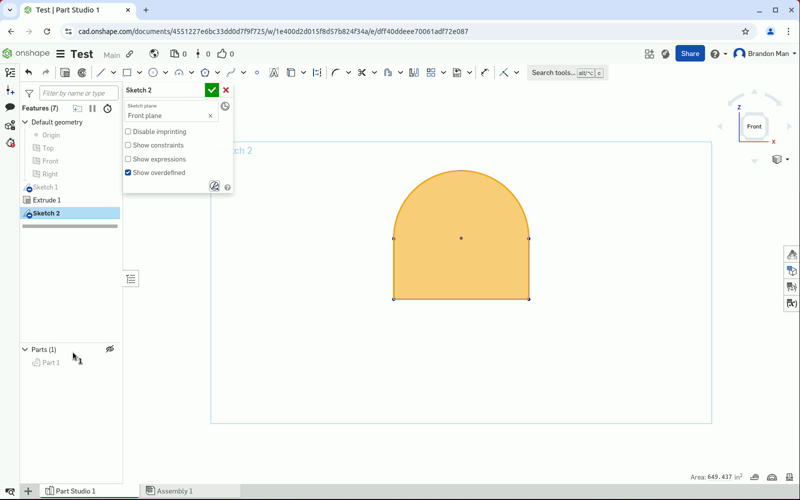
key(shift+y)
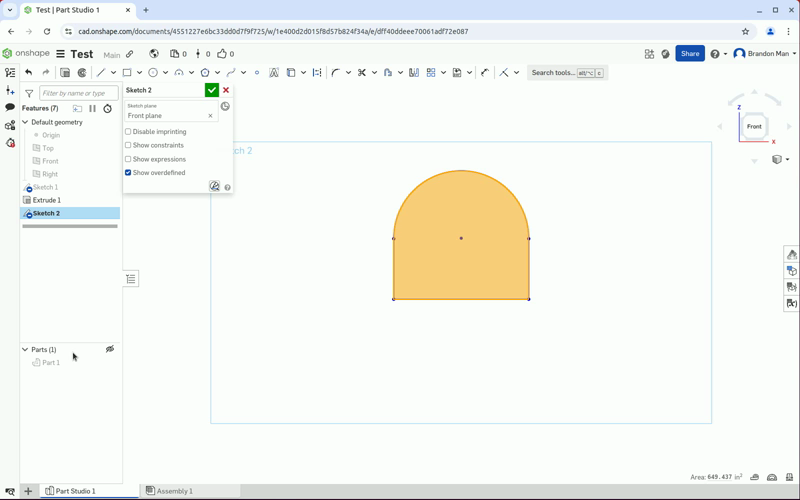
key(shift+e)
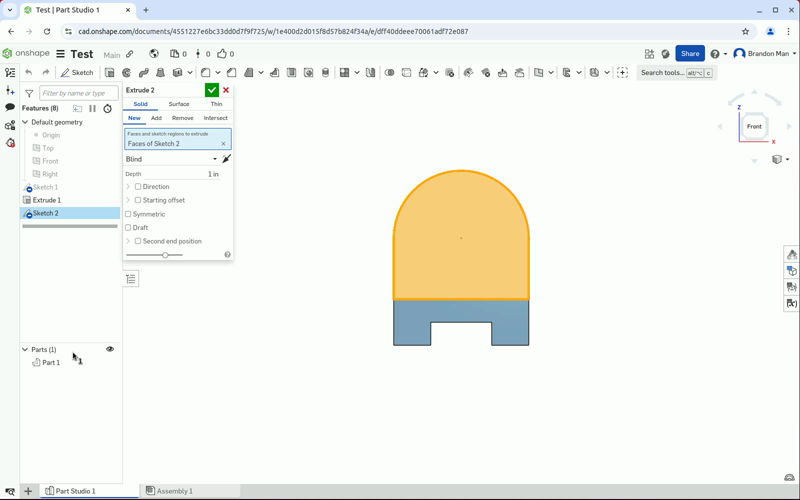
mouse_move(143, 106)
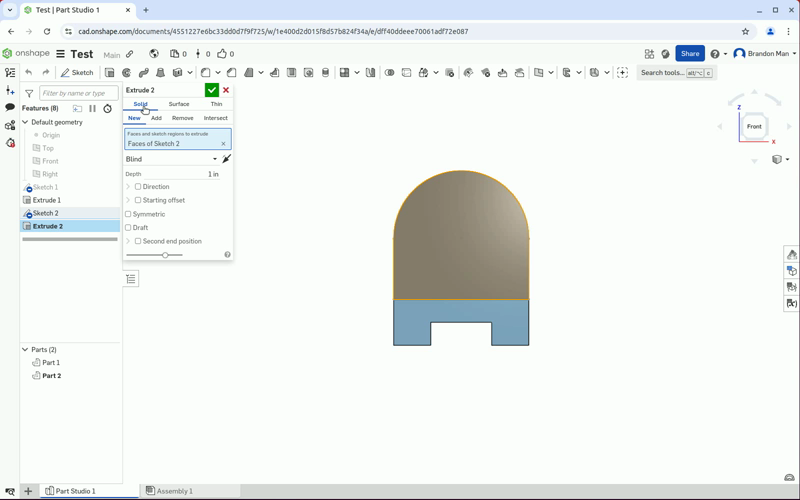
click(143, 106)
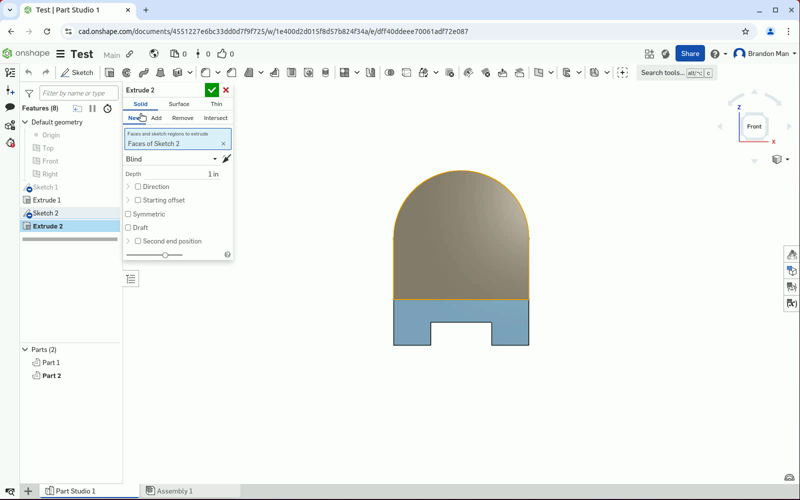
mouse_move(137, 120)
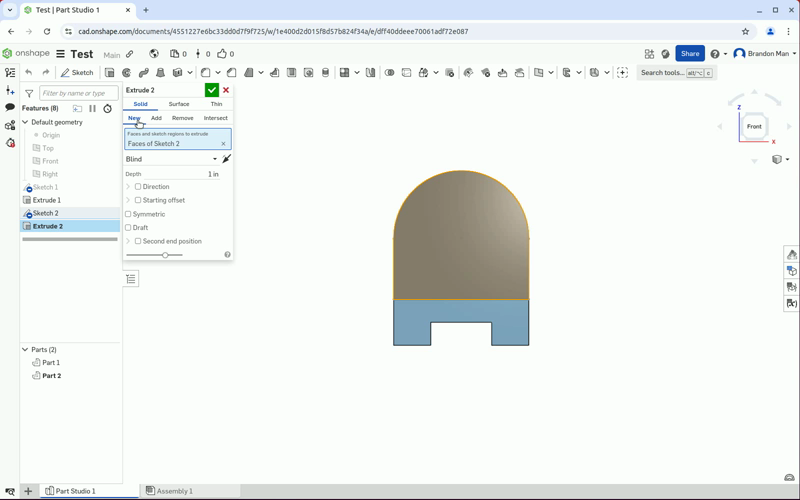
click(137, 120)
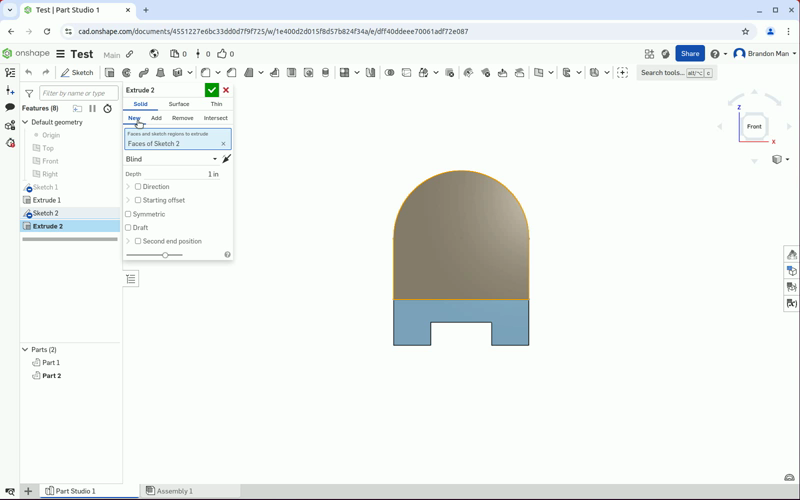
key(tab, 4)
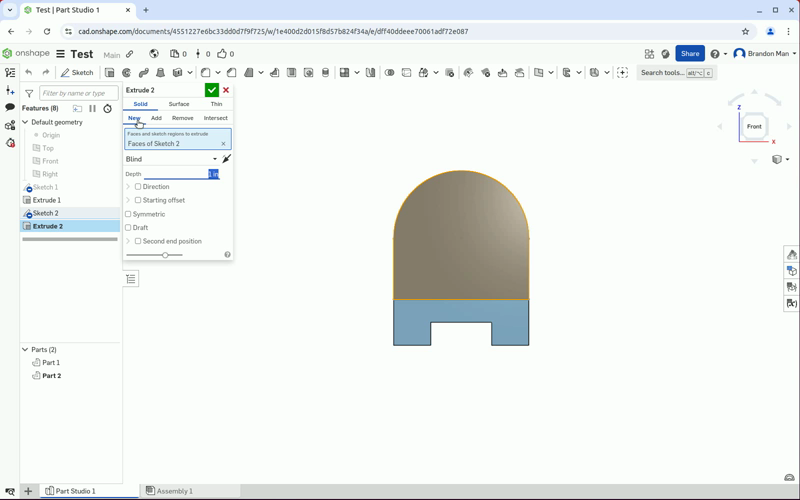
text(8.906)
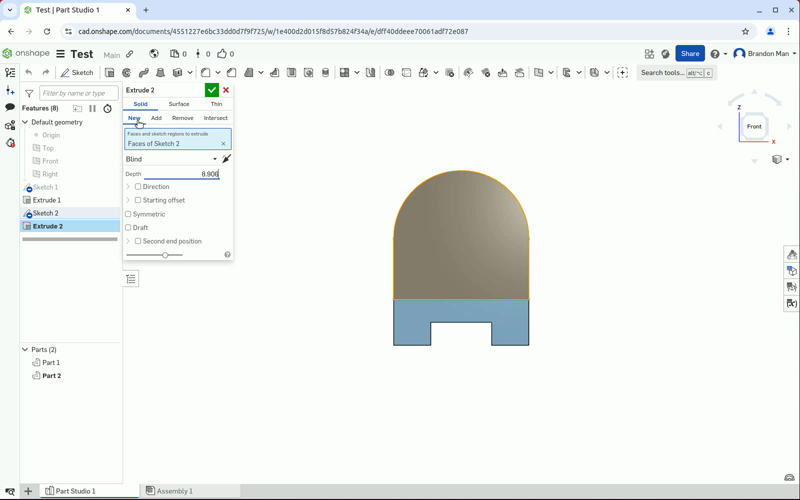
key(enter)
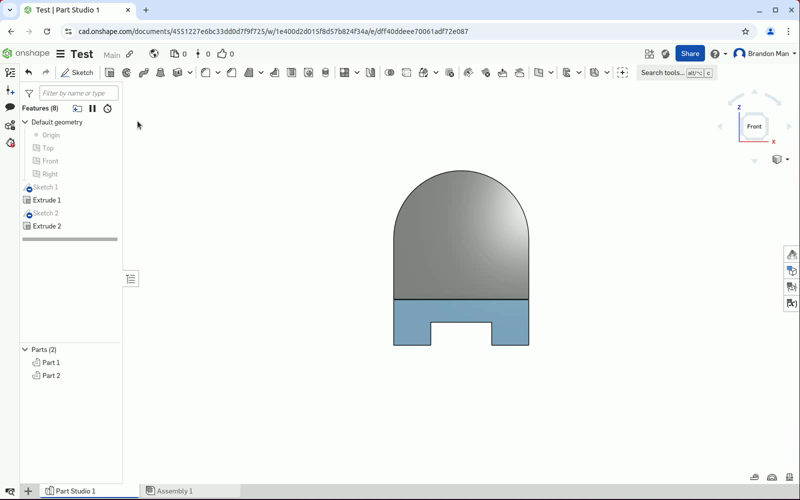
key(shift+h)
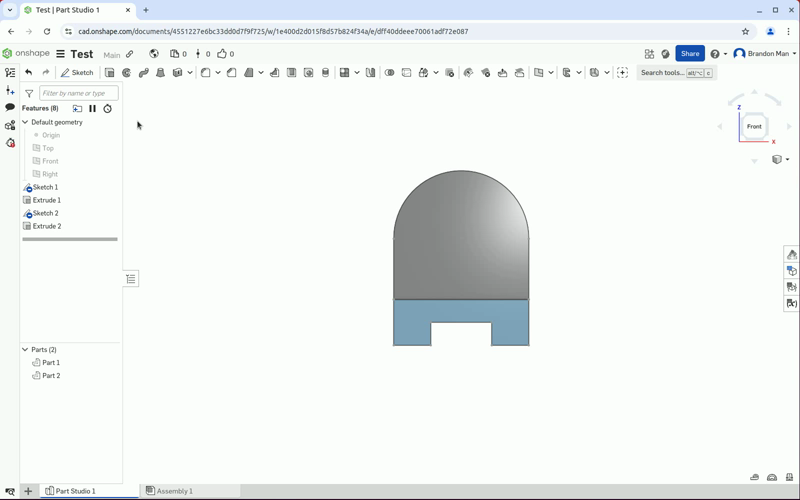
key(shift+h)
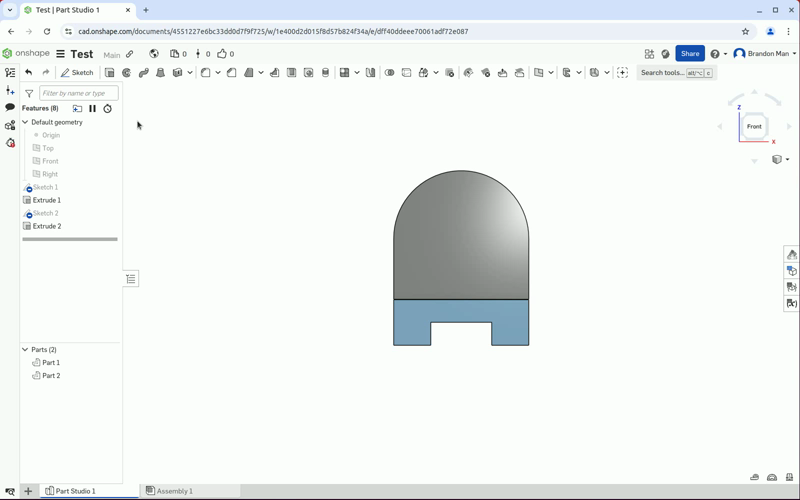
mouse_move(73, 189)
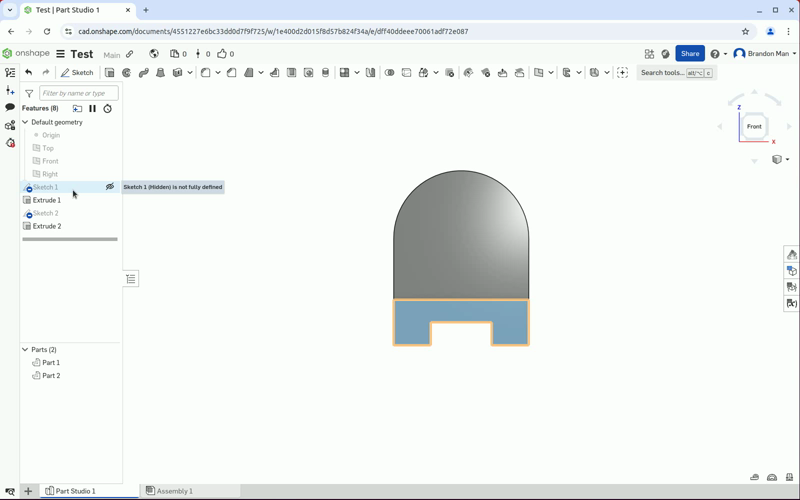
click(73, 189)
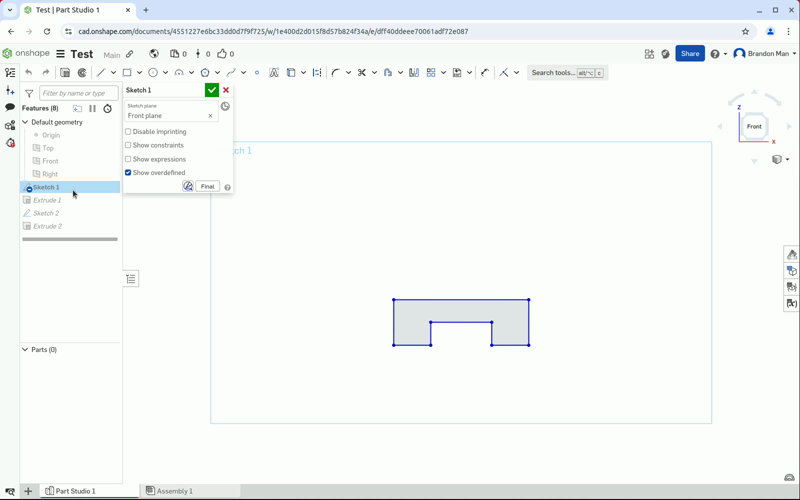
mouse_move(229, 92)
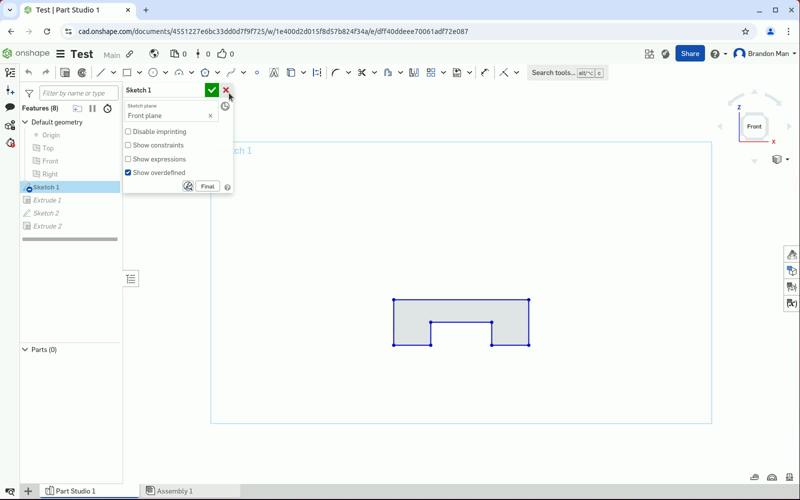
click(229, 92)
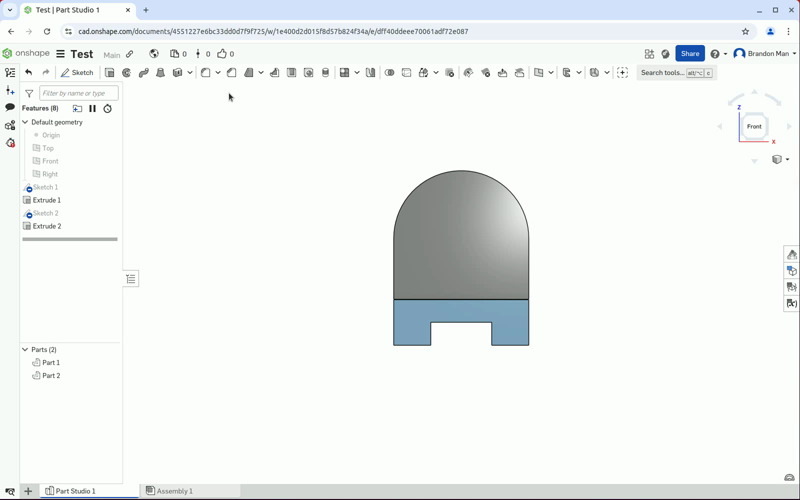
mouse_move(541, 75)
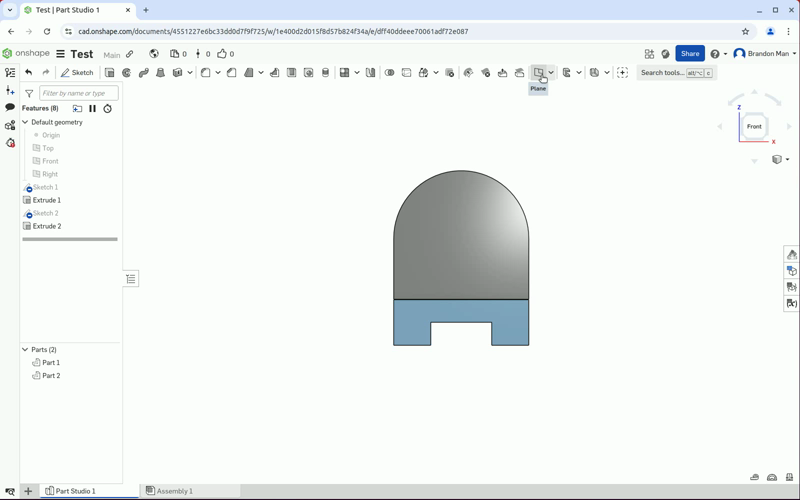
click(541, 75)
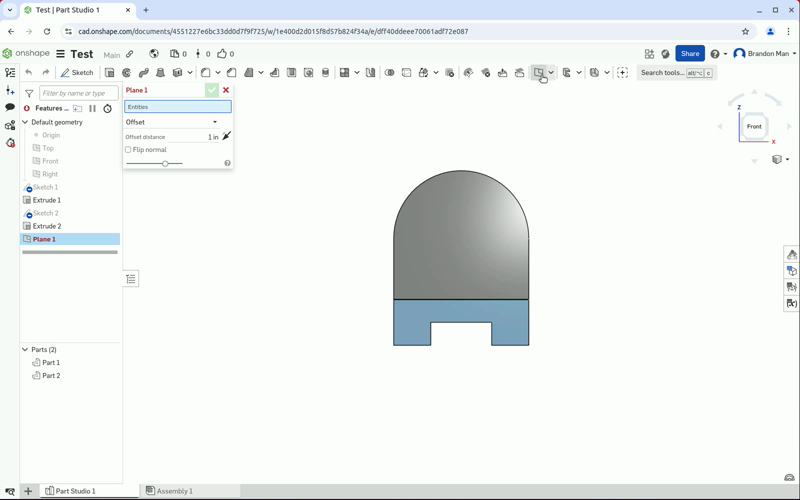
mouse_move(73, 163)
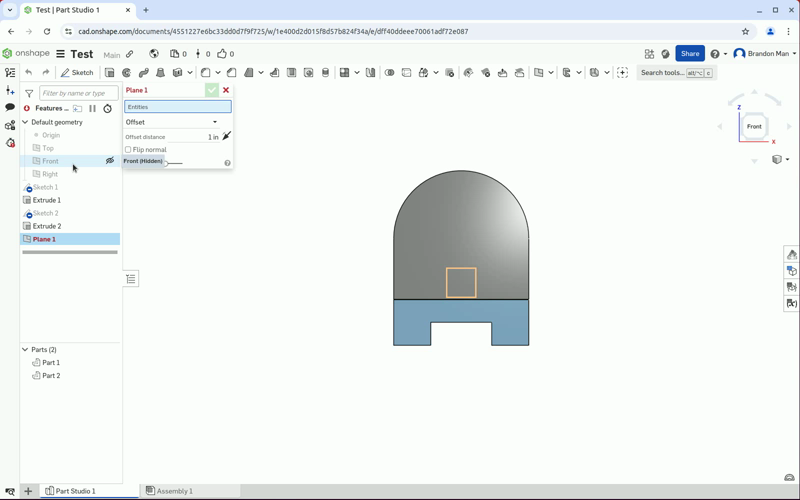
click(73, 163)
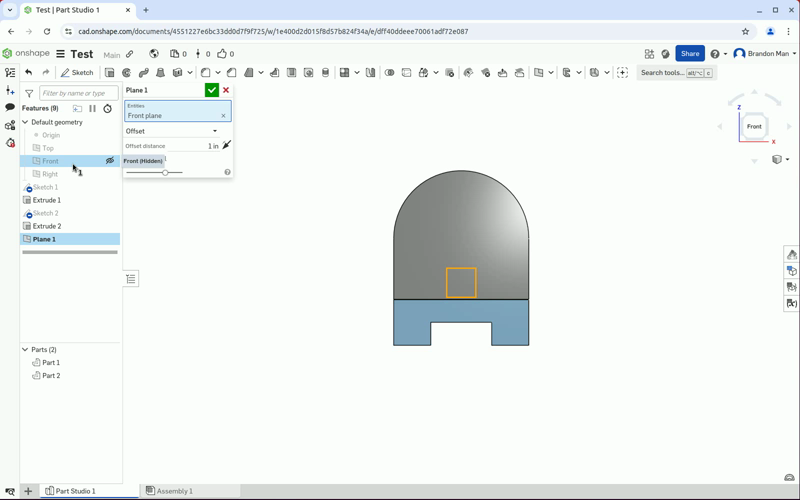
key(tab, 2)
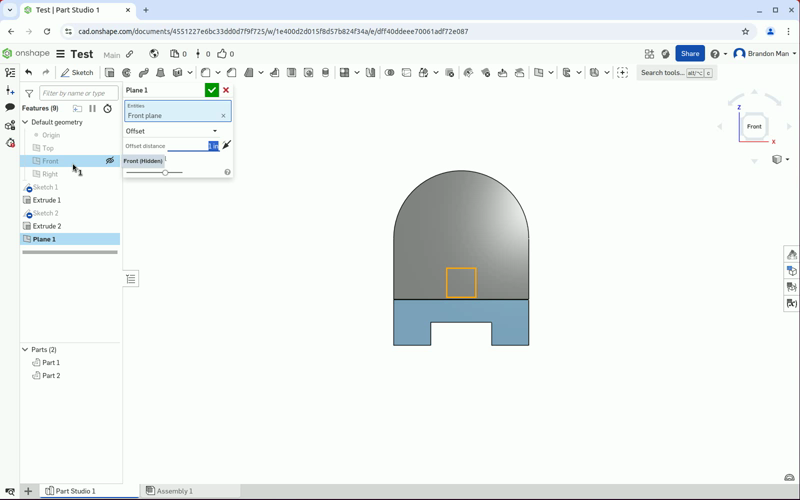
text(8.904)
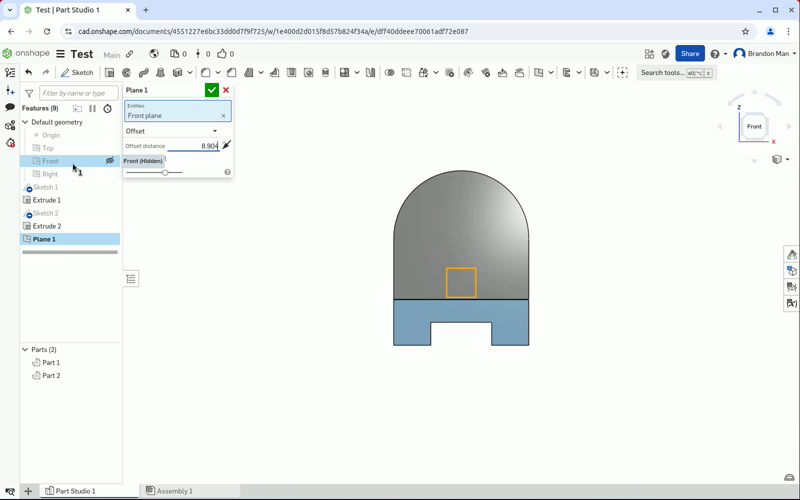
key(enter, 2)
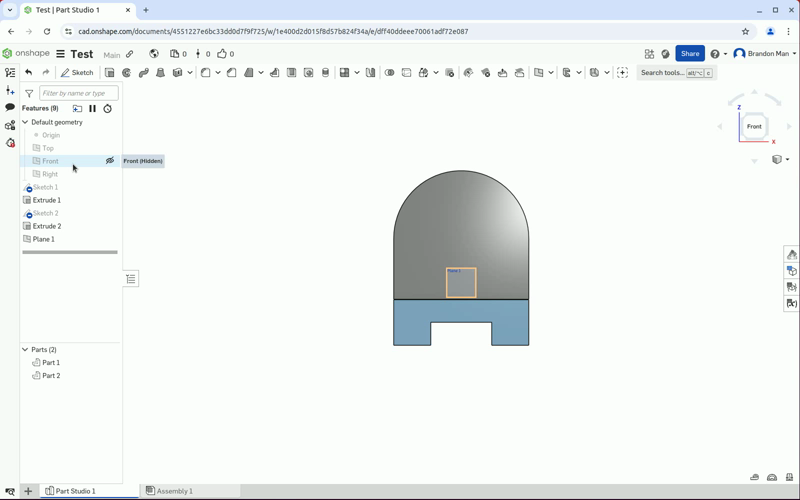
key(shift+s)
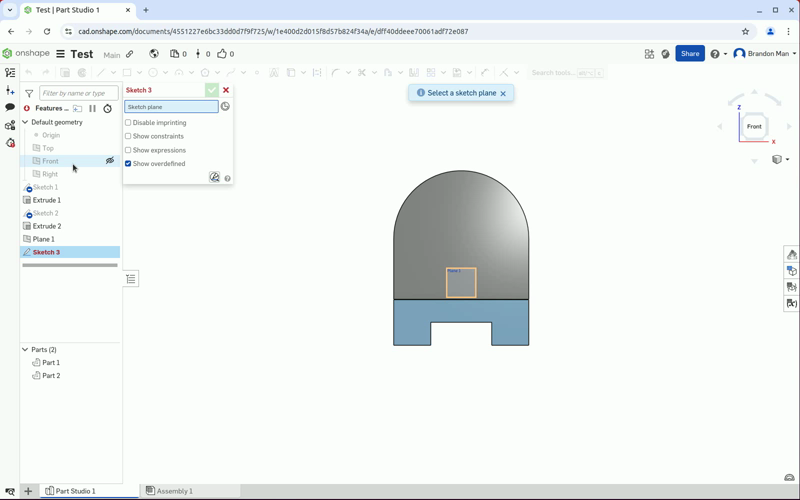
mouse_move(73, 241)
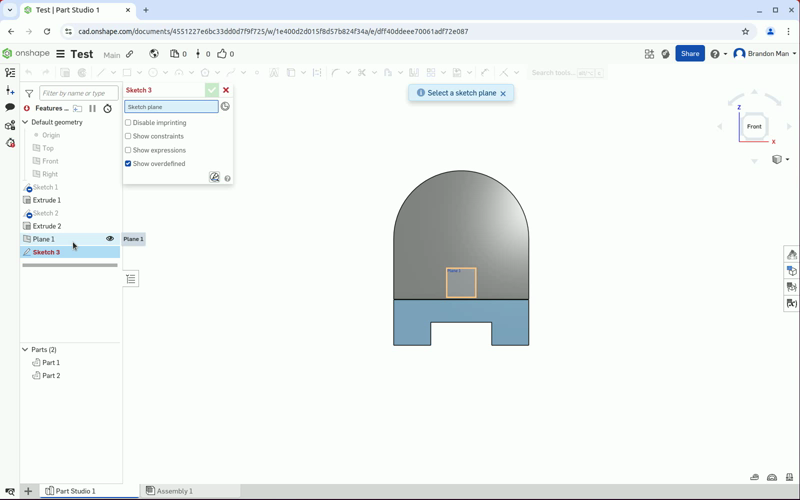
click(73, 241)
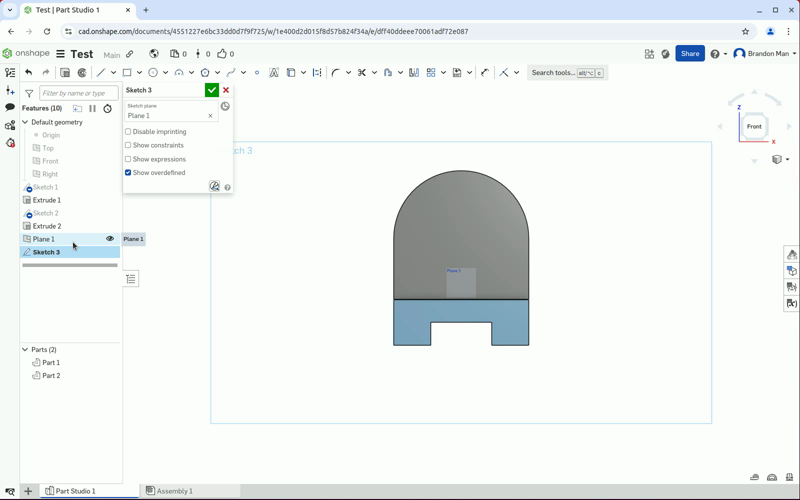
mouse_move(73, 352)
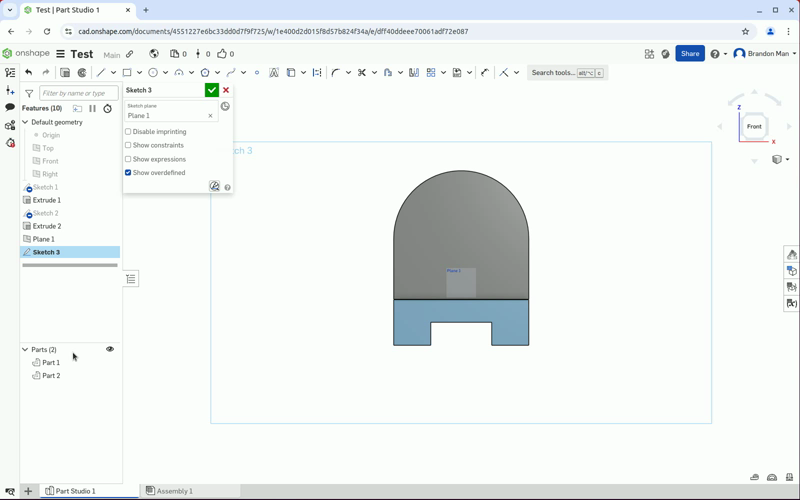
key(y)
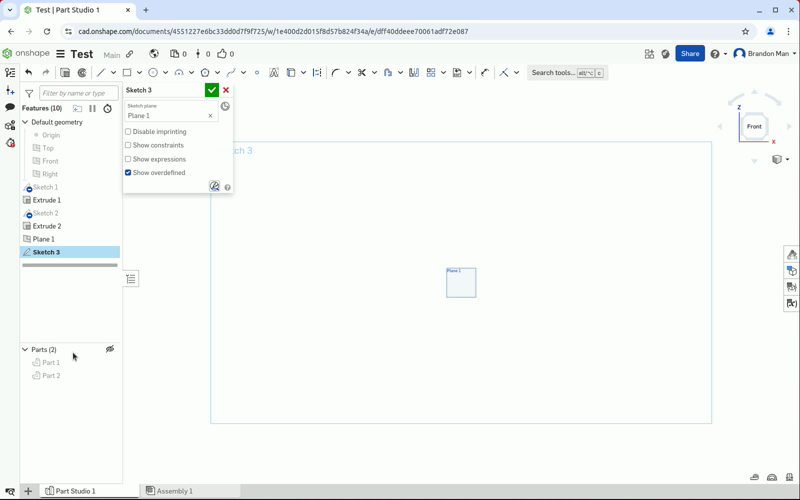
key(c)
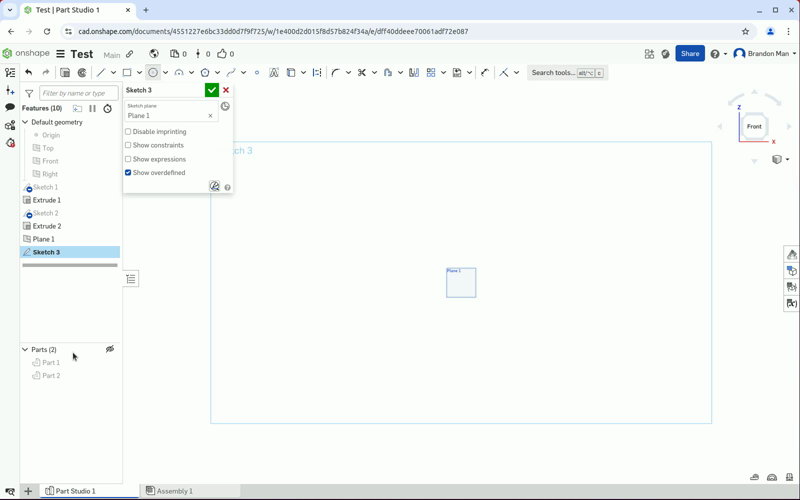
key_down(shift)
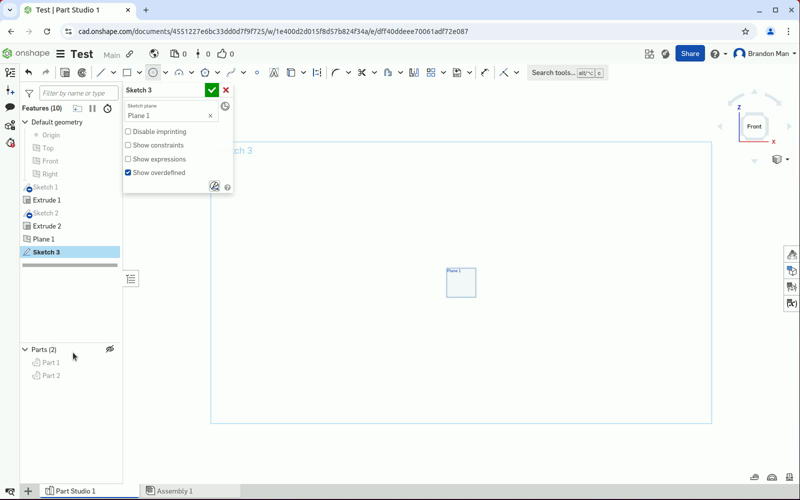
mouse_move(461, 227)
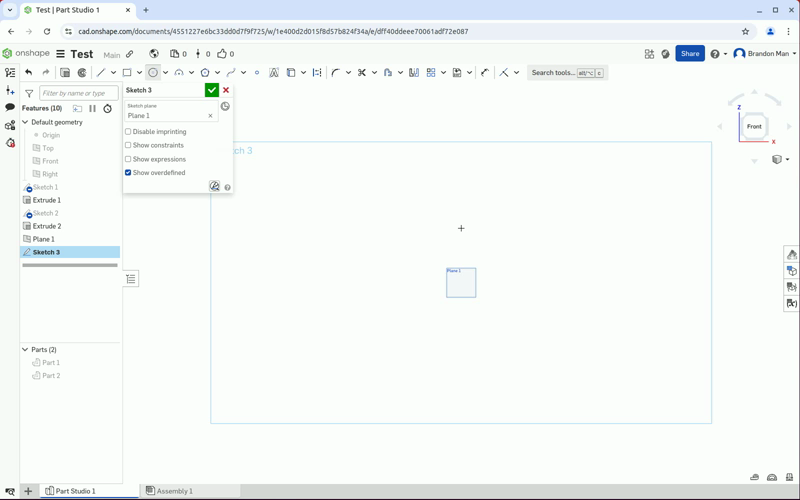
click(461, 227)
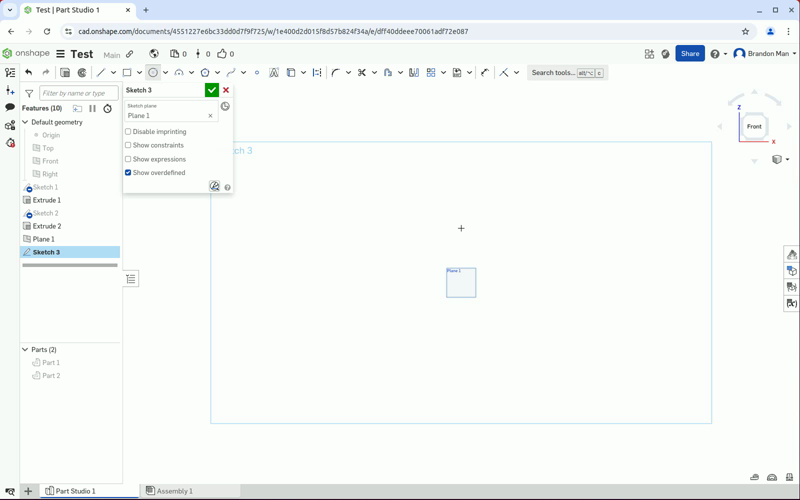
key_up(shift)
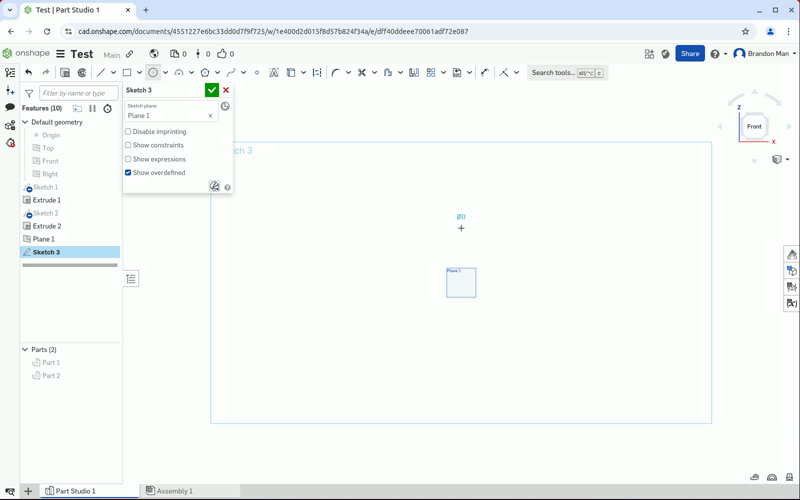
mouse_move(492, 227)
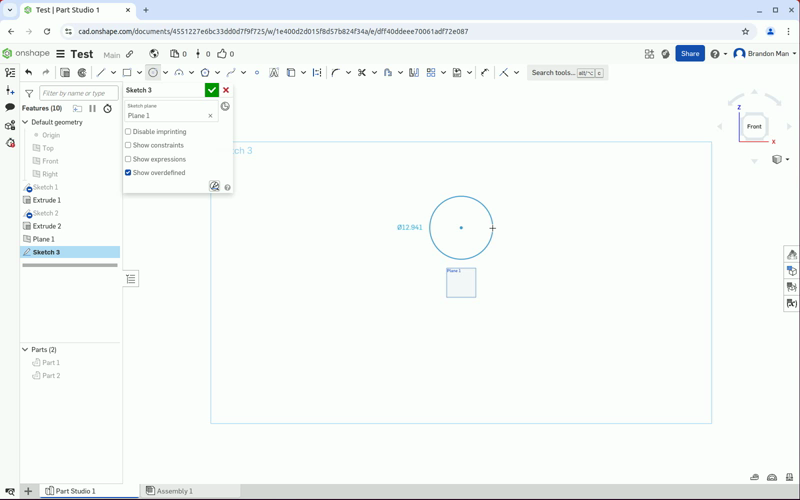
click(492, 227)
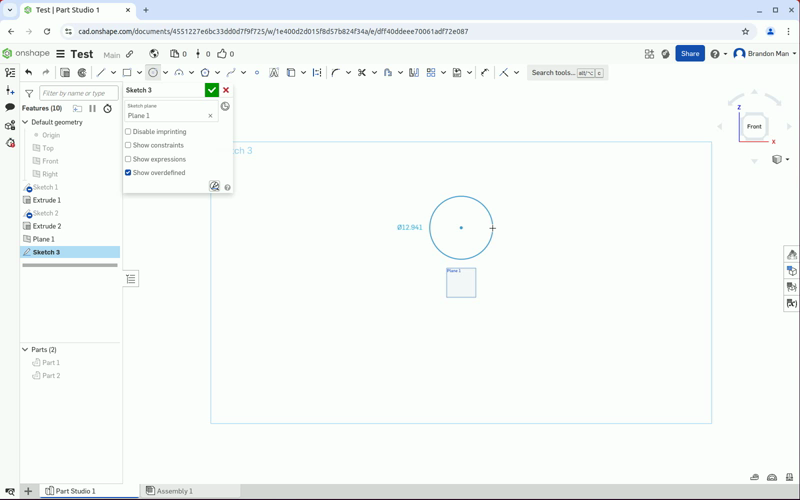
key(esc)
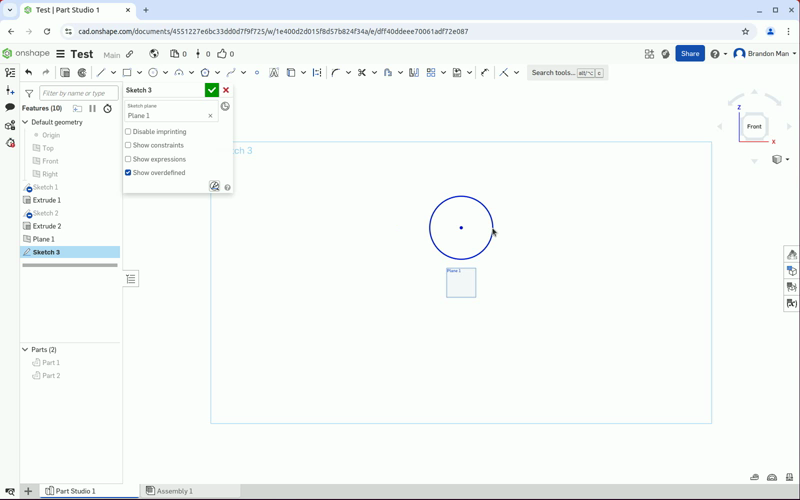
key(c)
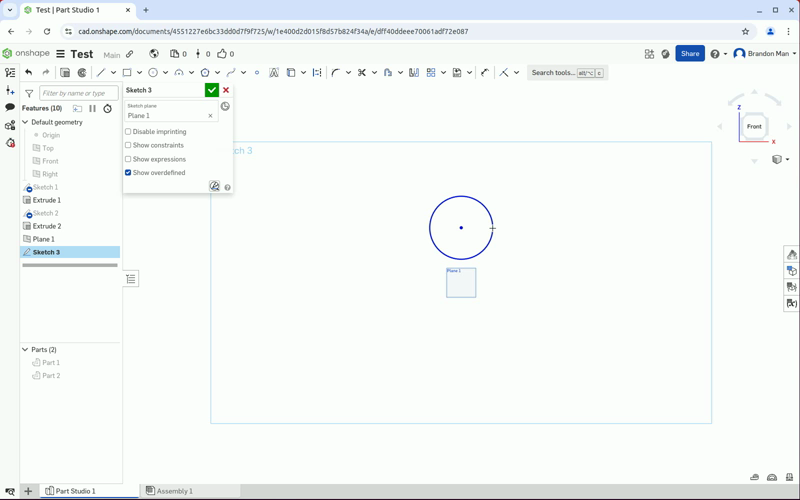
key_down(shift)
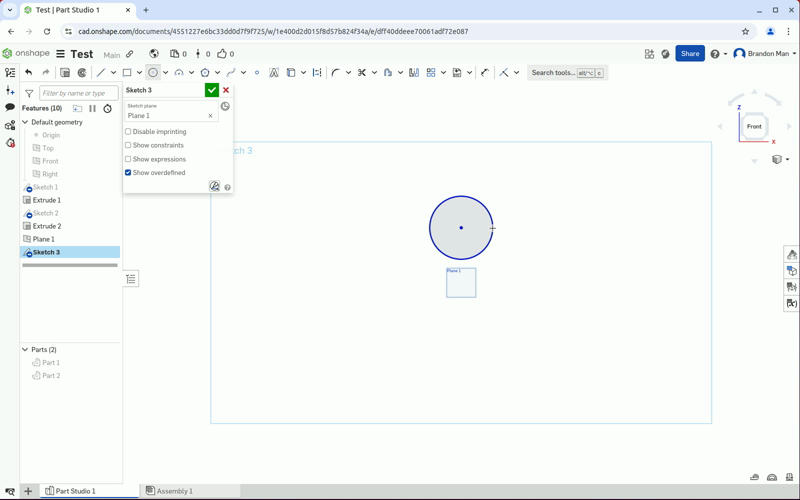
mouse_move(461, 227)
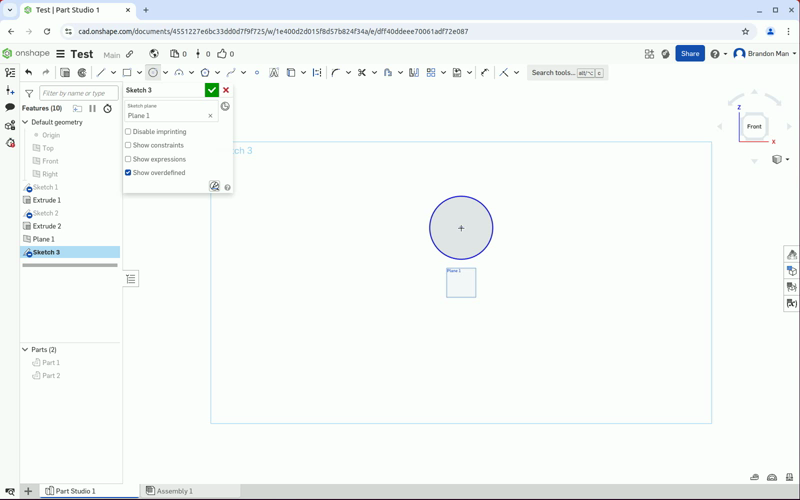
click(461, 227)
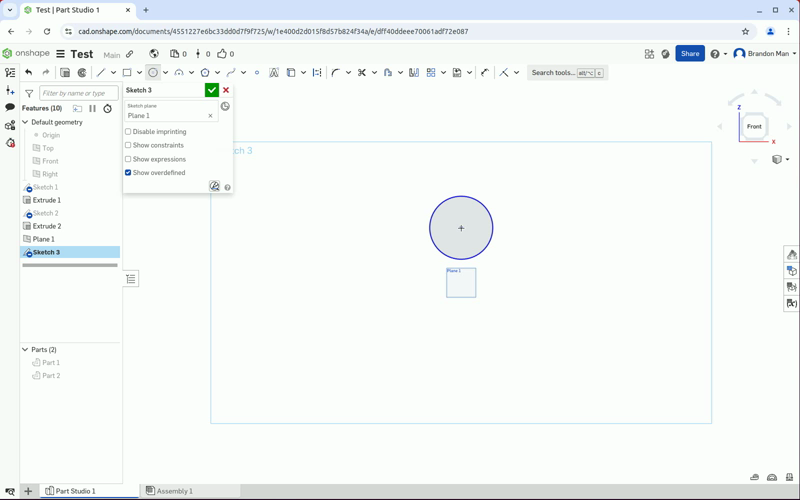
key_up(shift)
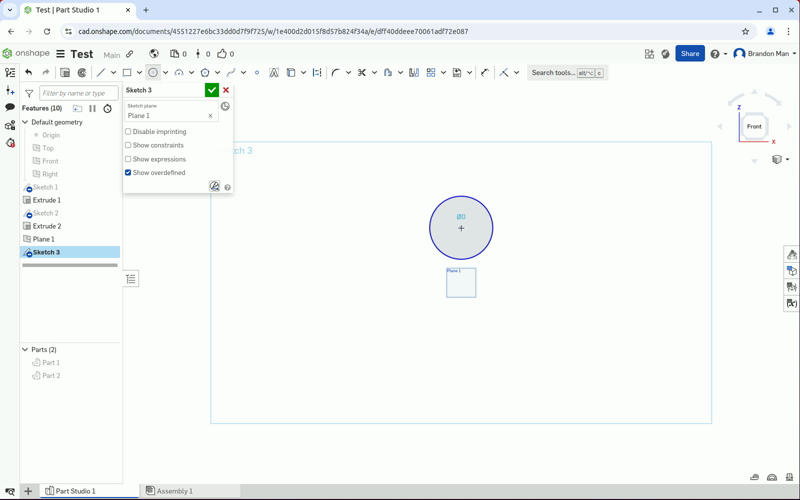
mouse_move(477, 227)
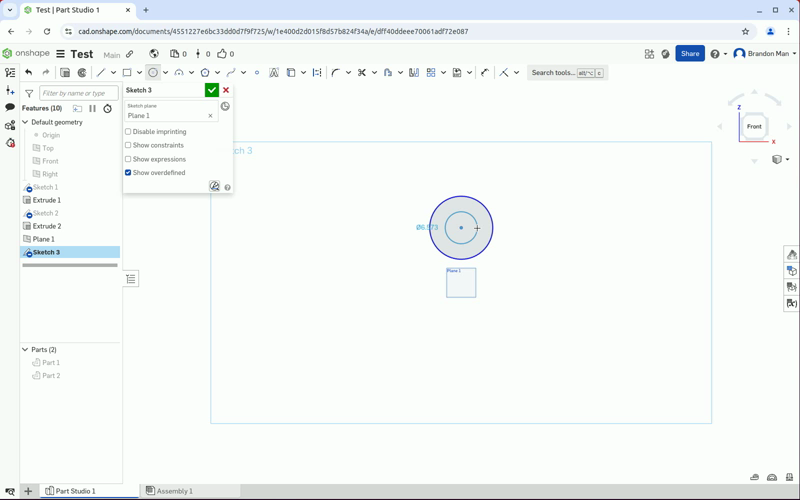
click(477, 227)
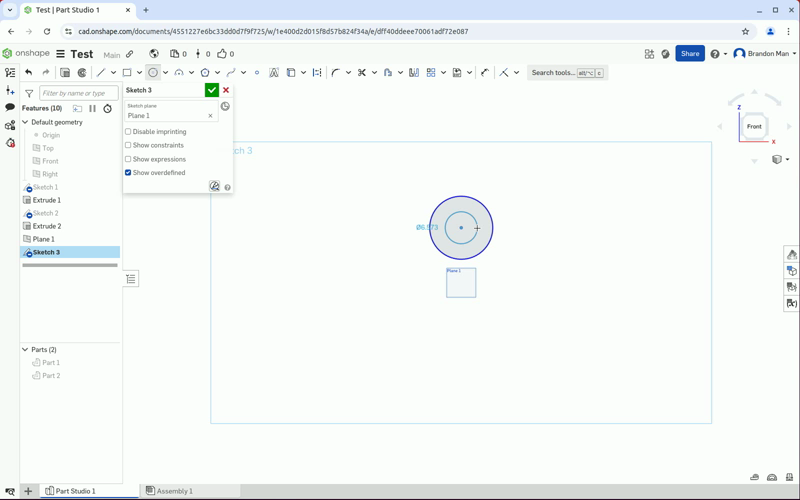
key(esc)
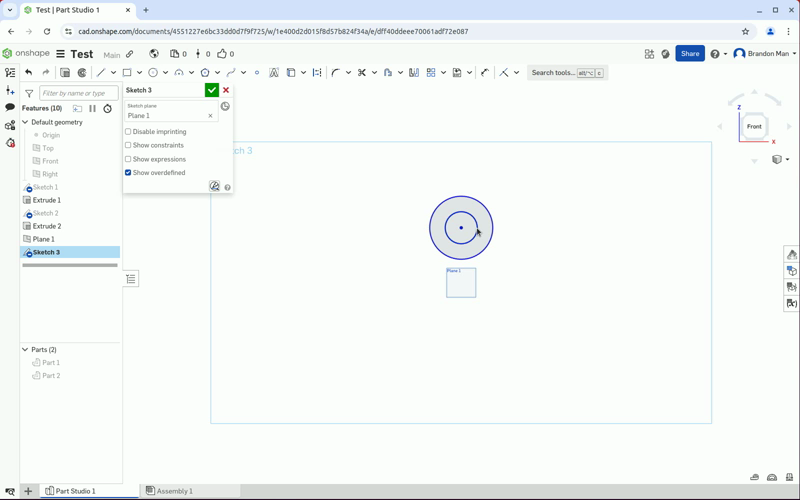
mouse_move(439, 226)
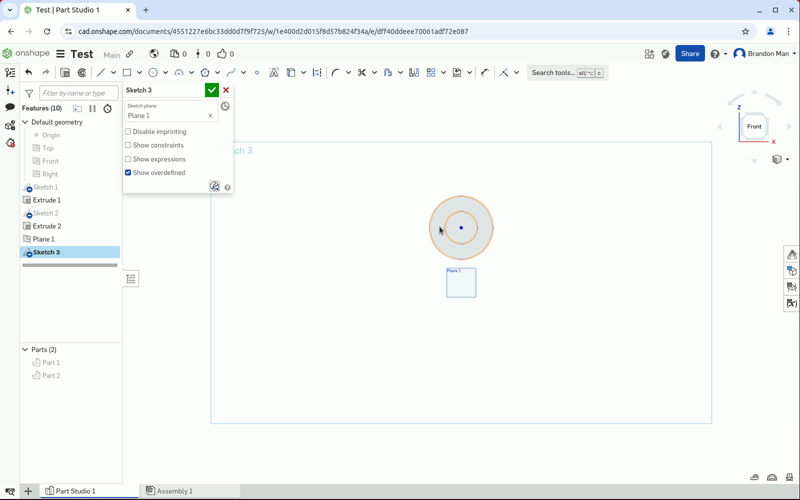
click(439, 226)
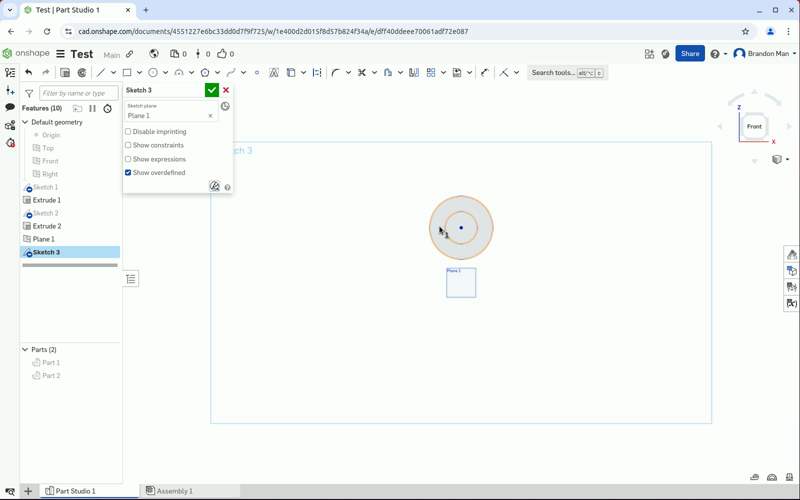
mouse_move(73, 352)
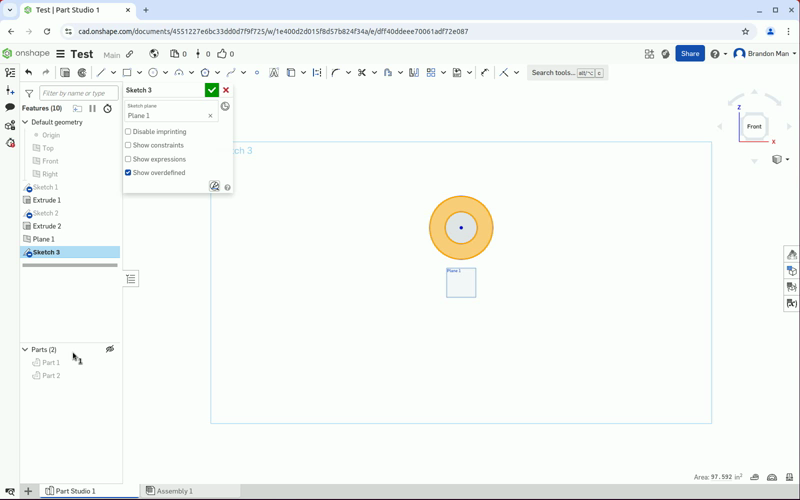
key(shift+y)
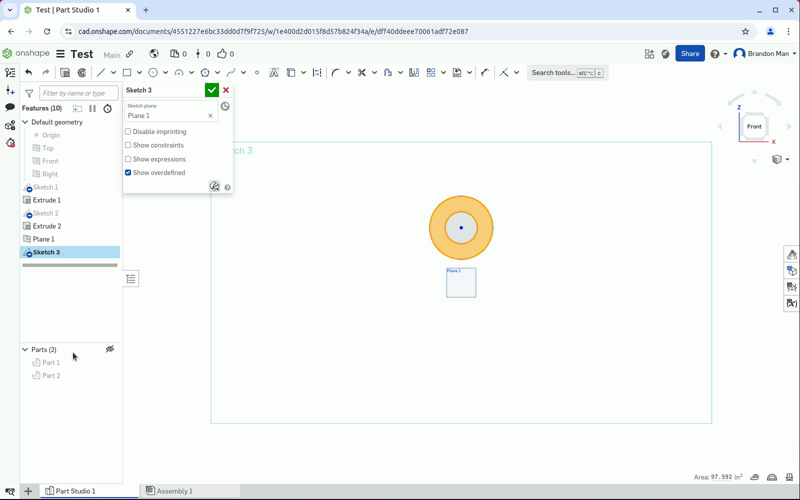
key(shift+e)
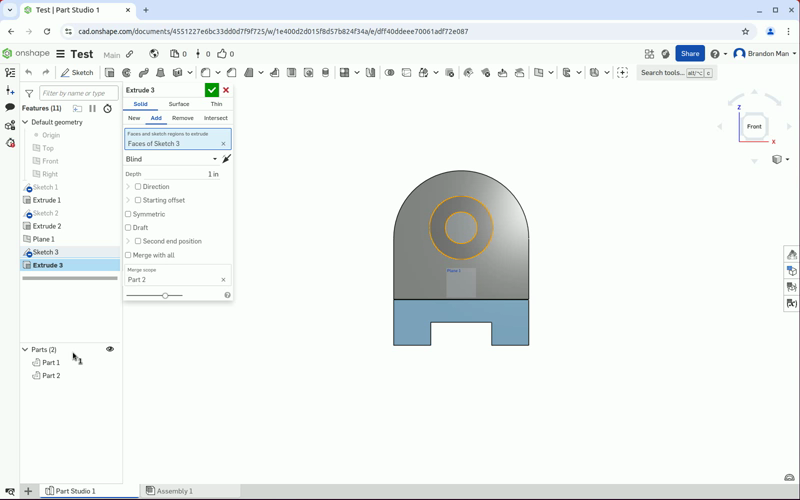
mouse_move(143, 106)
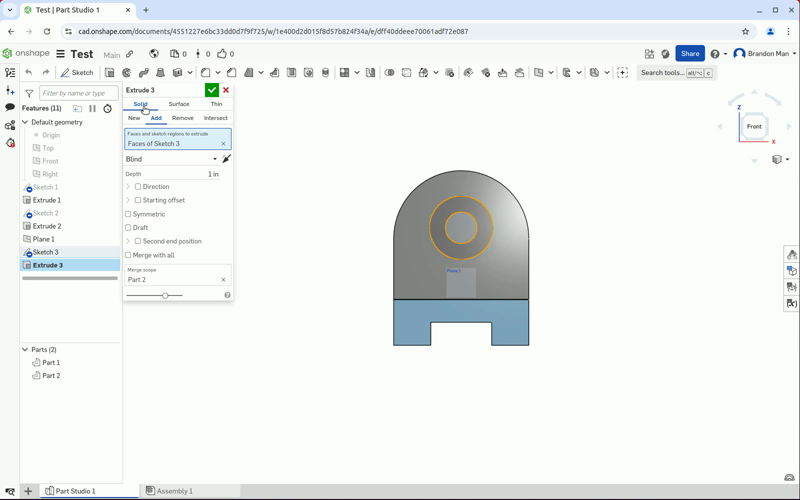
click(143, 106)
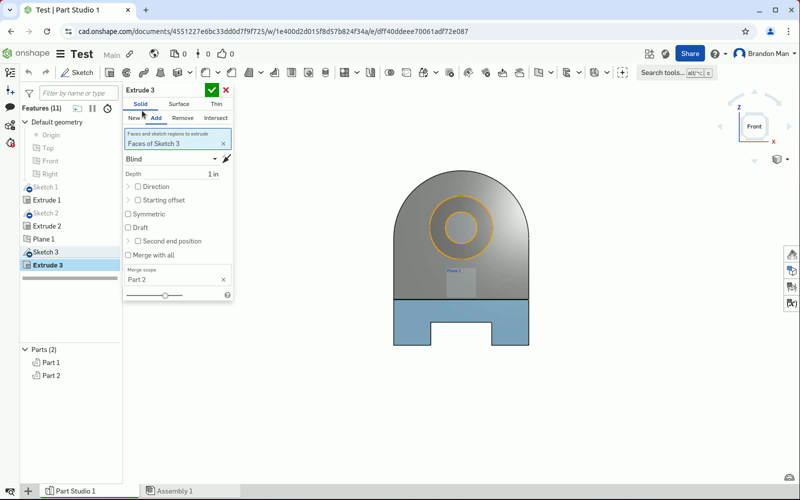
mouse_move(137, 120)
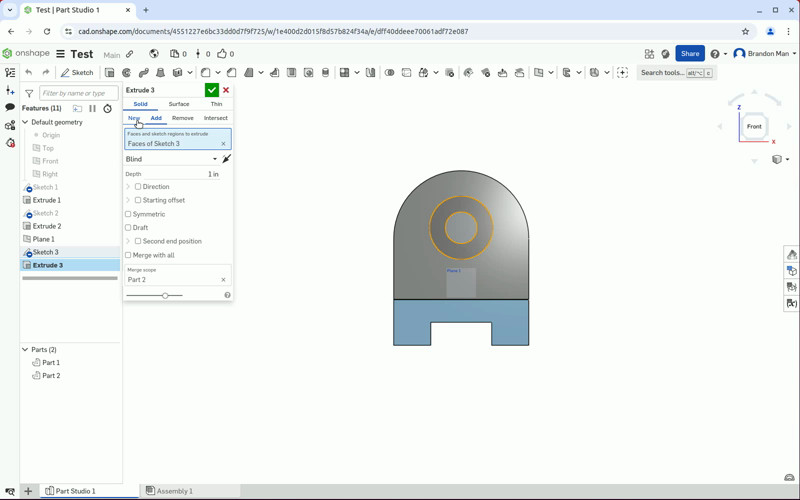
click(137, 120)
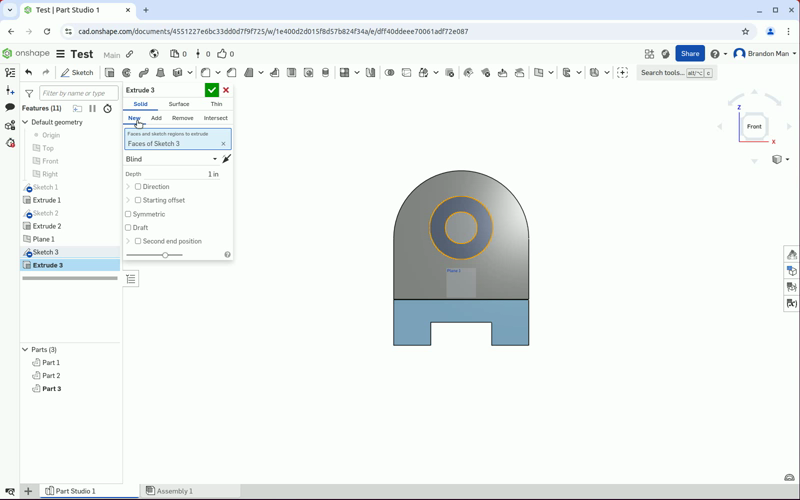
key(tab, 4)
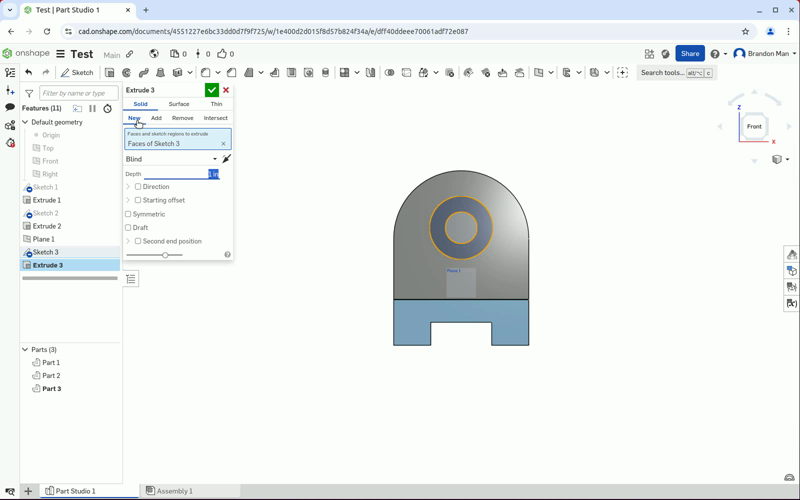
text(5.055)
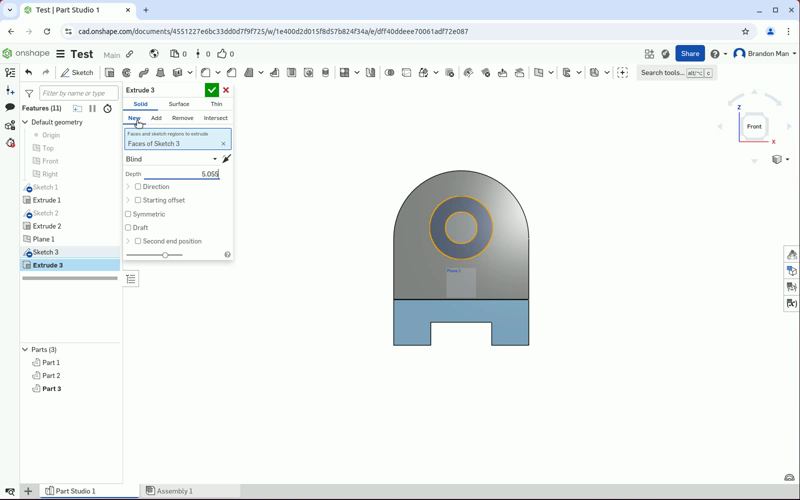
key(enter)
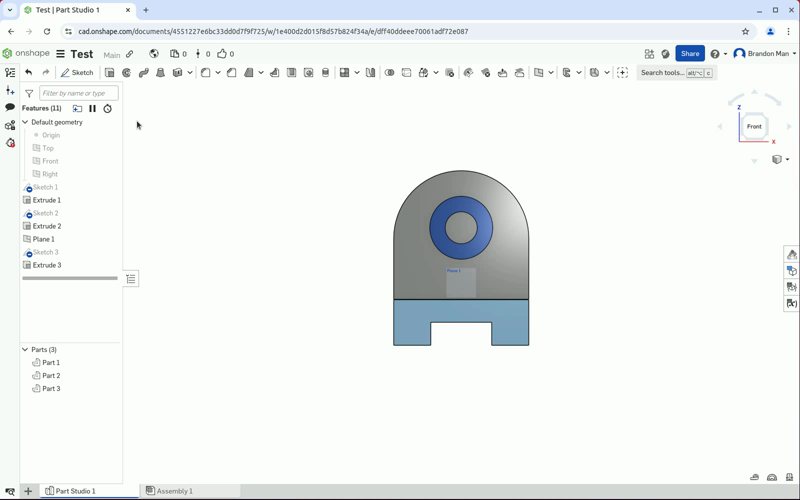
key(shift+h)
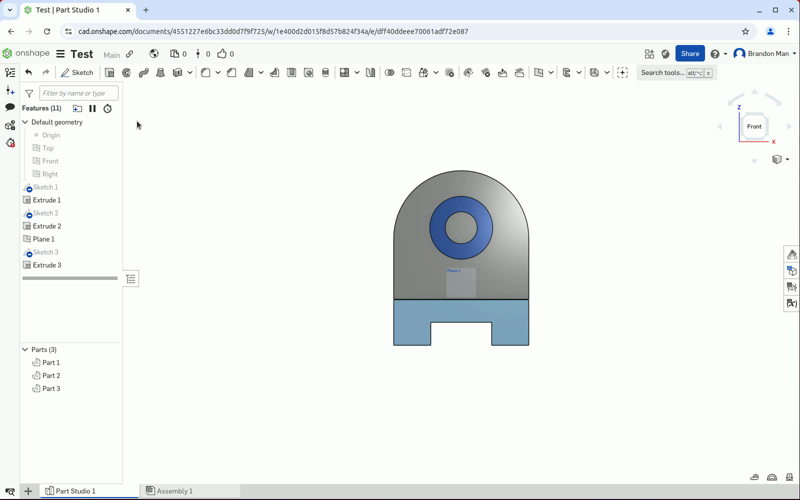
key(shift+h)
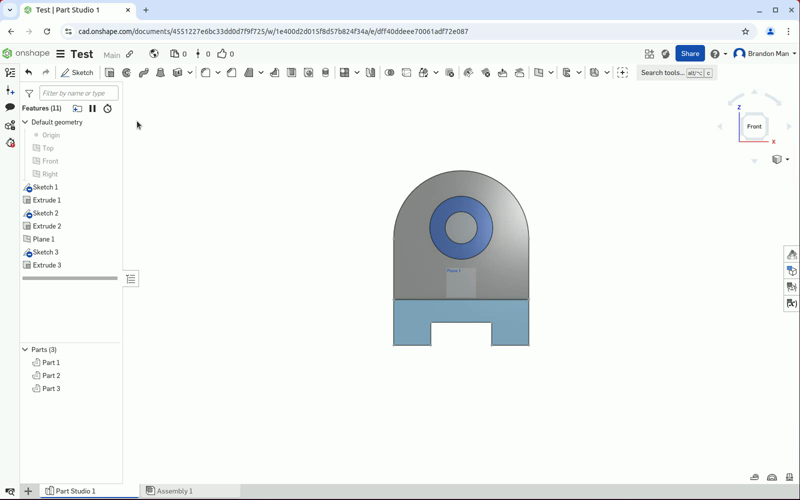
key(shift+7)
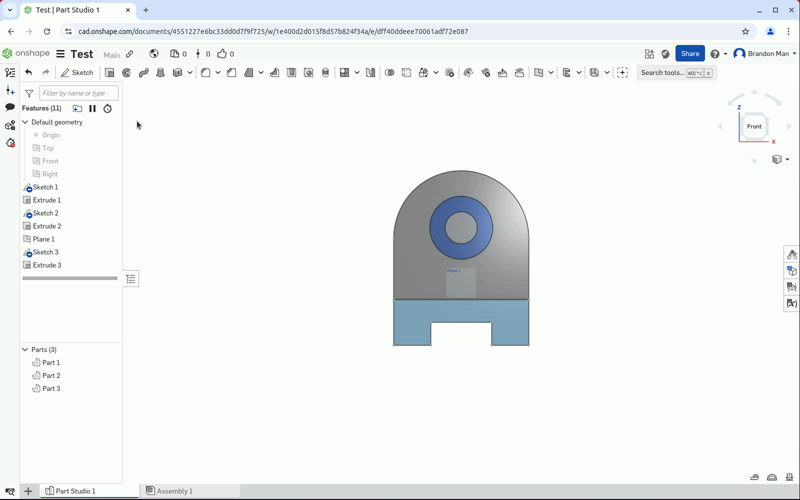
key(left, 2)
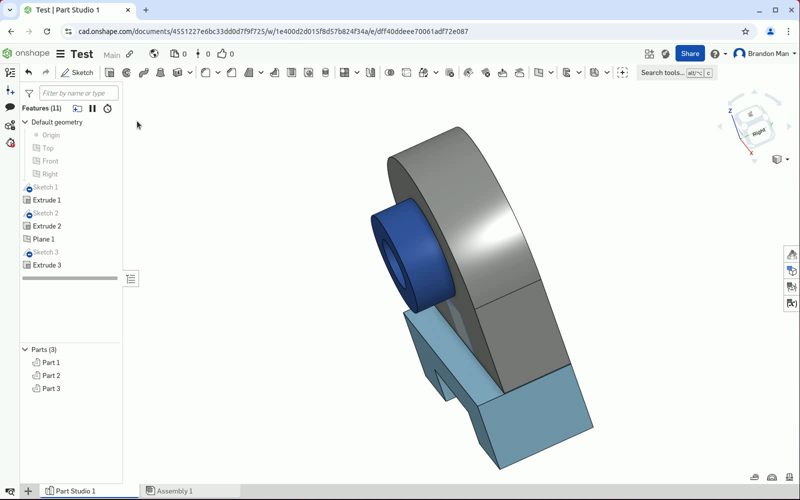
key(down, 2)
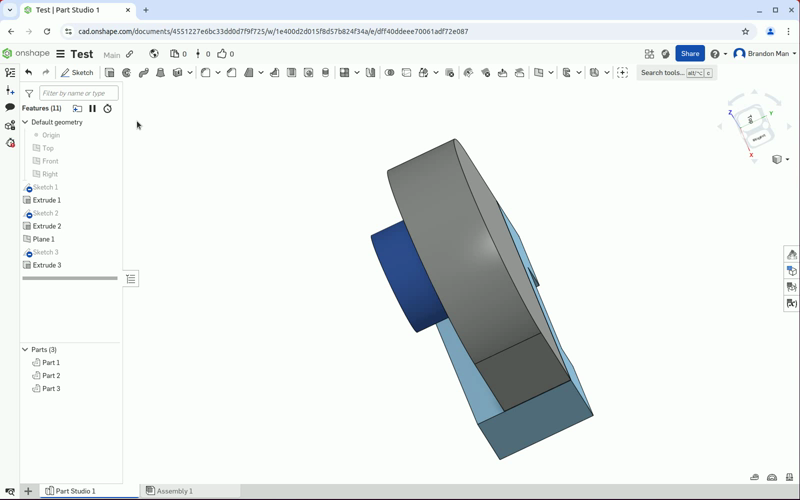
key(up, 2)
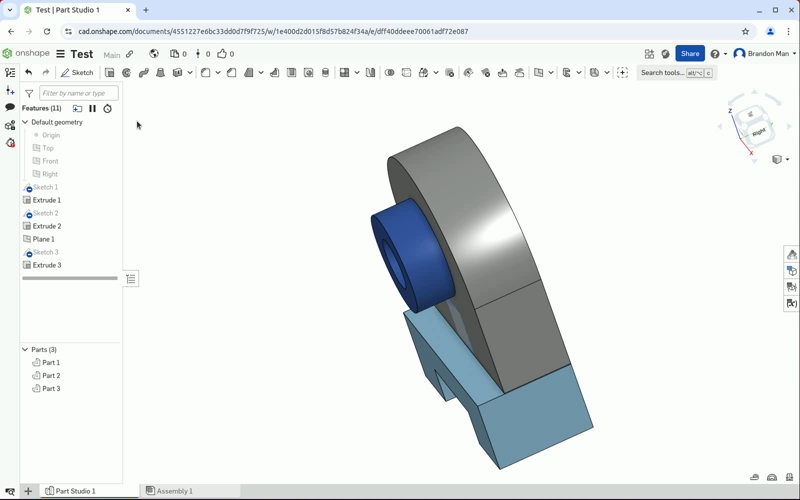
key(right, 2)
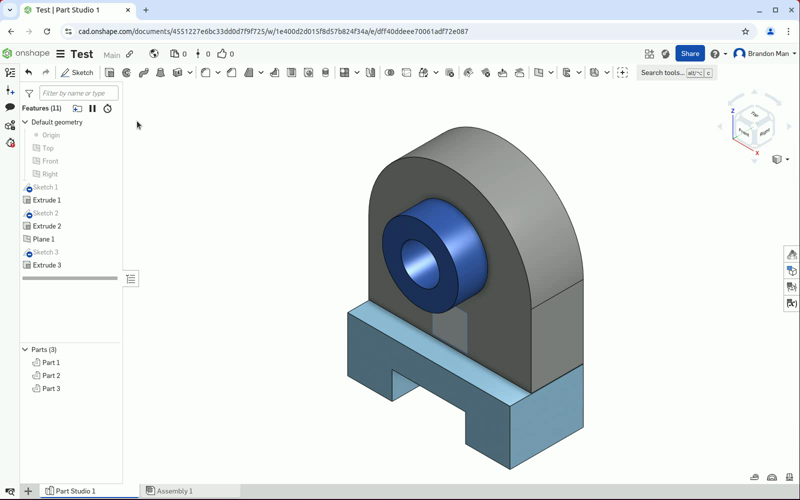
mouse_move(73, 189)
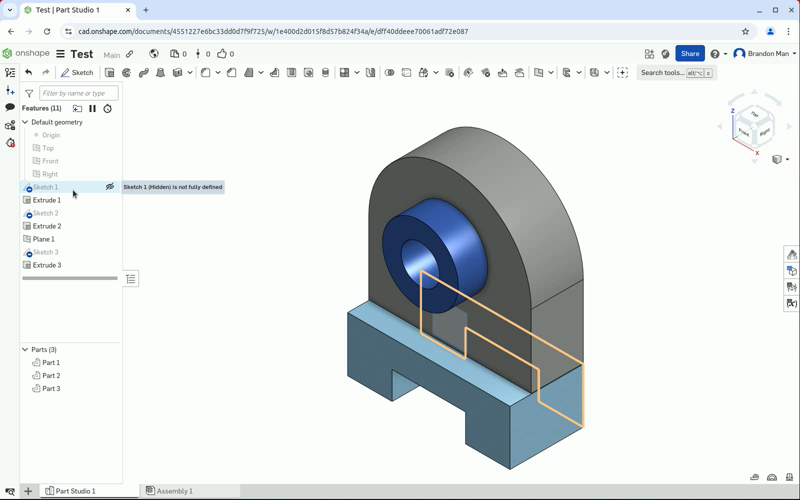
click(73, 189)